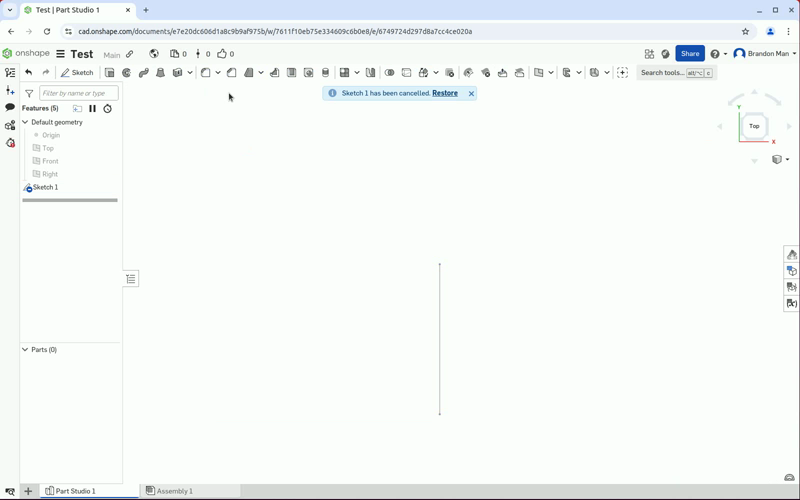
key(shift+h)
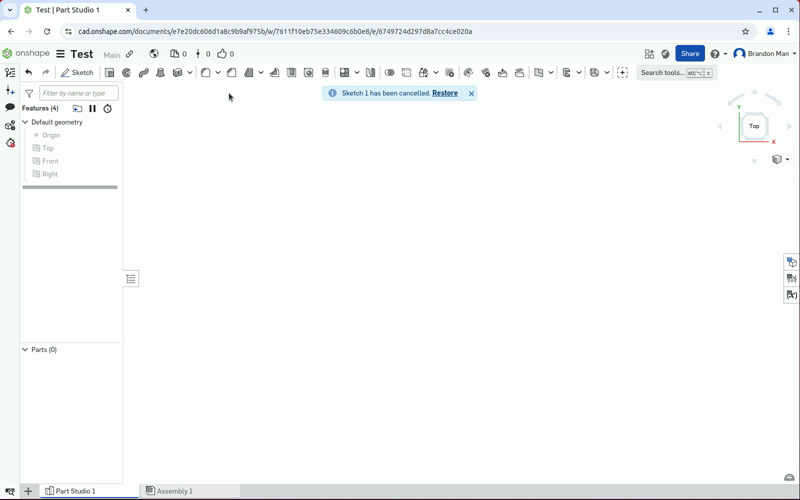
mouse_move(73, 352)
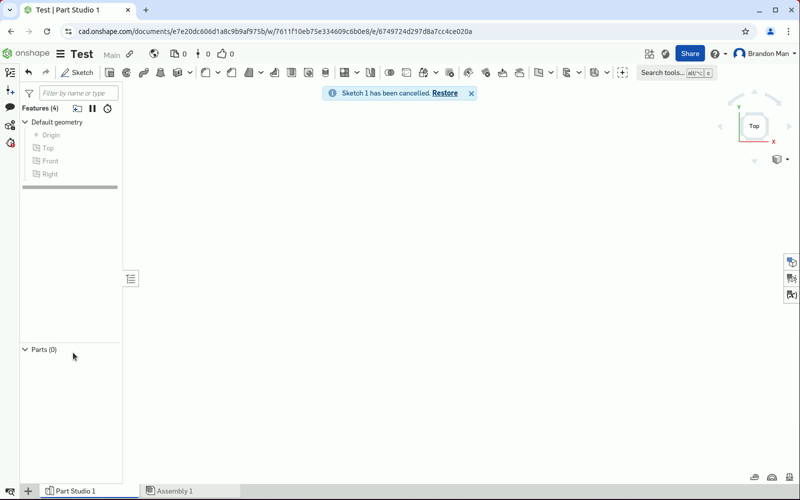
key(y)
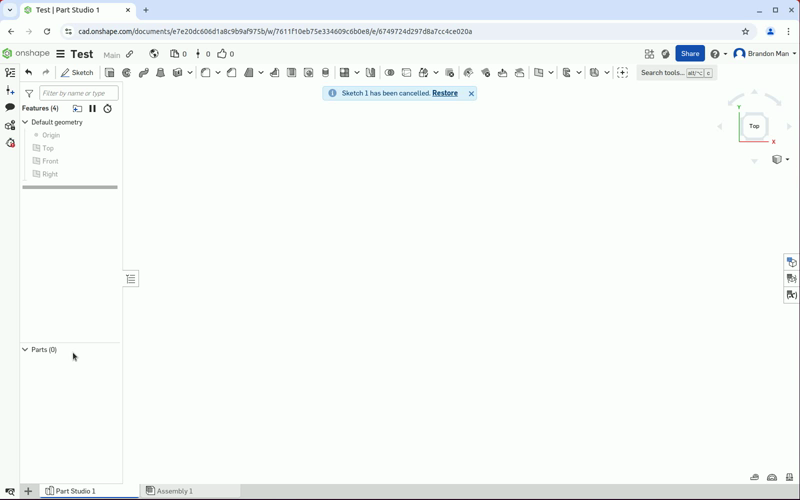
key(shift+p)
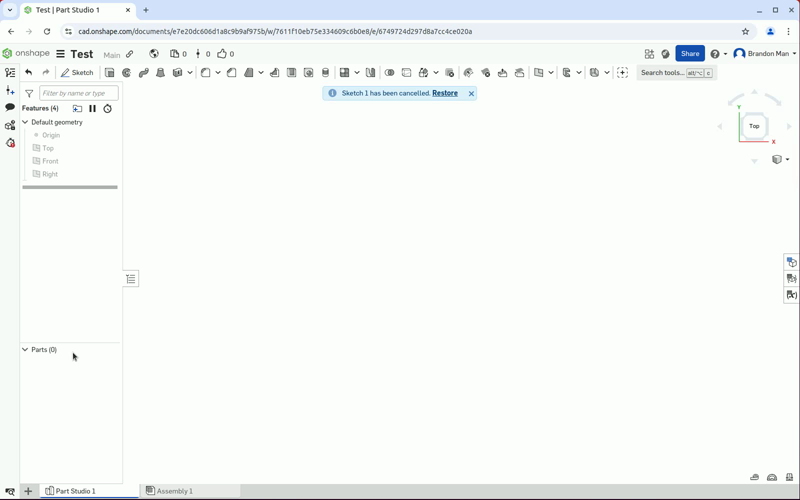
key(space)
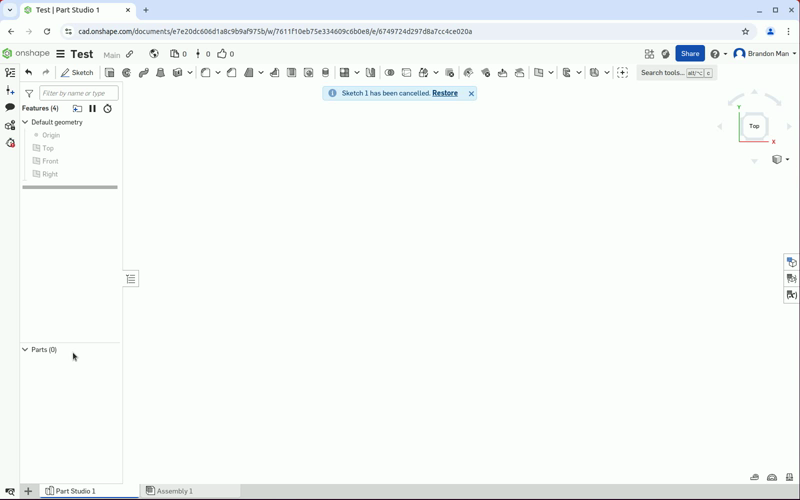
key_down(shift)
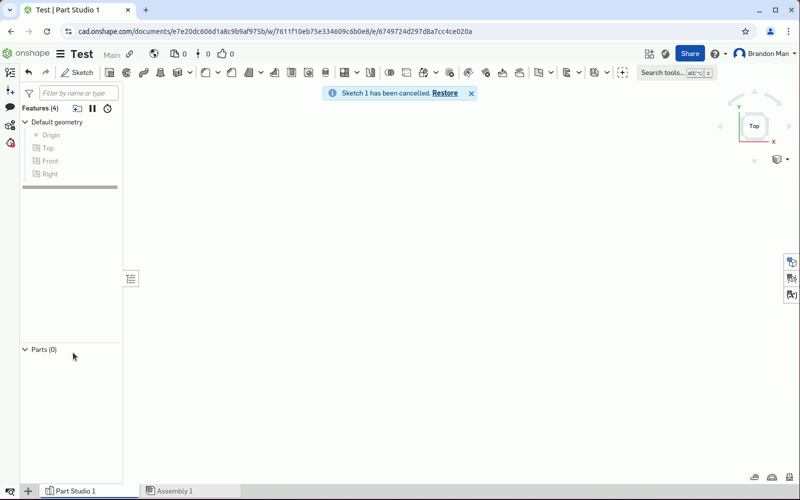
key(up)
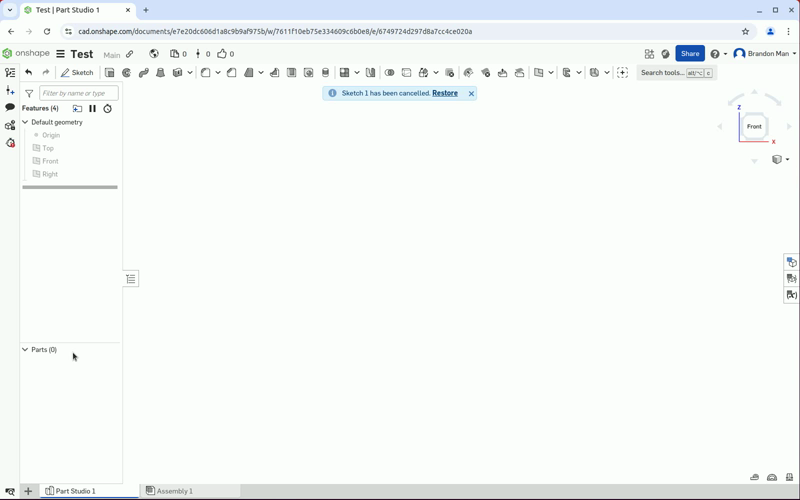
key_up(shift)
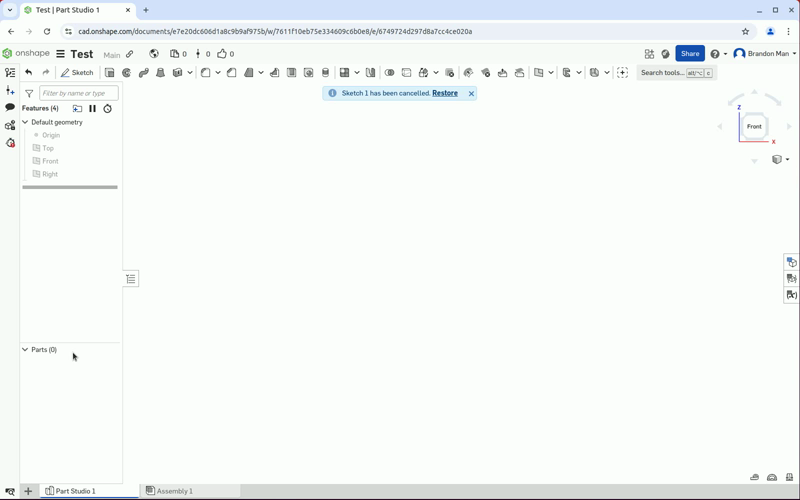
key(space)
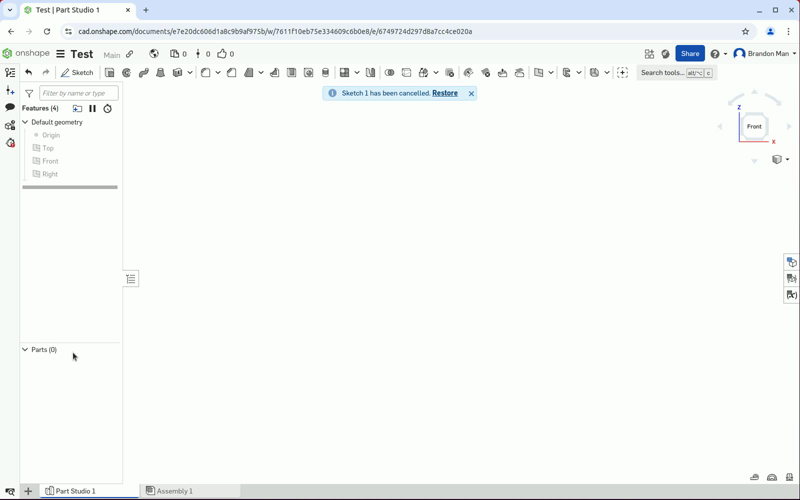
key_down(shift)
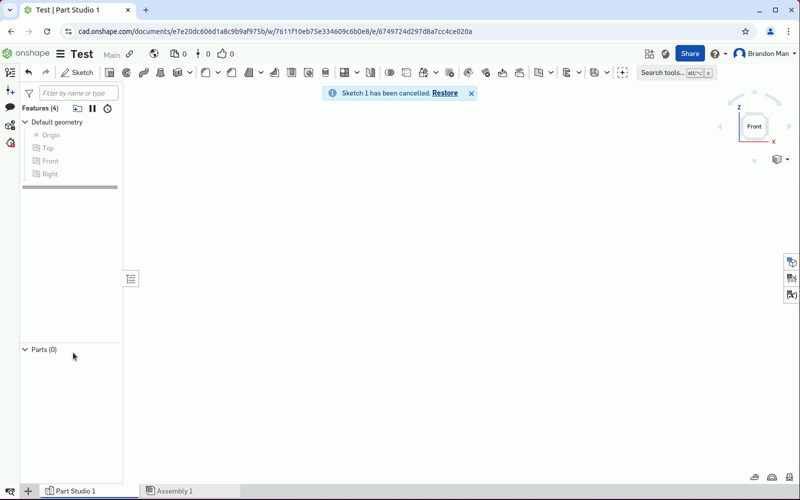
key(left)
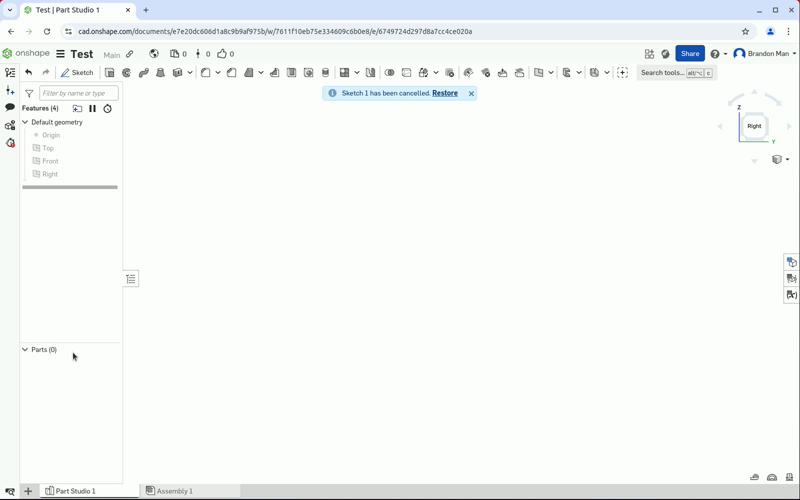
key_up(shift)
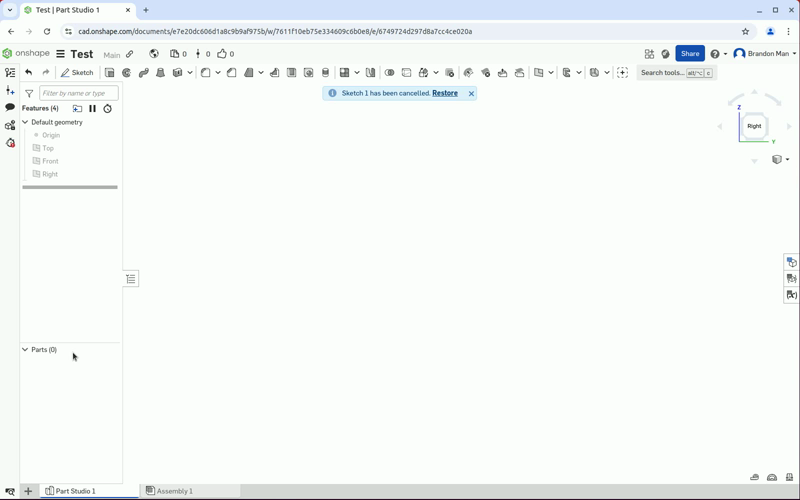
mouse_move(73, 352)
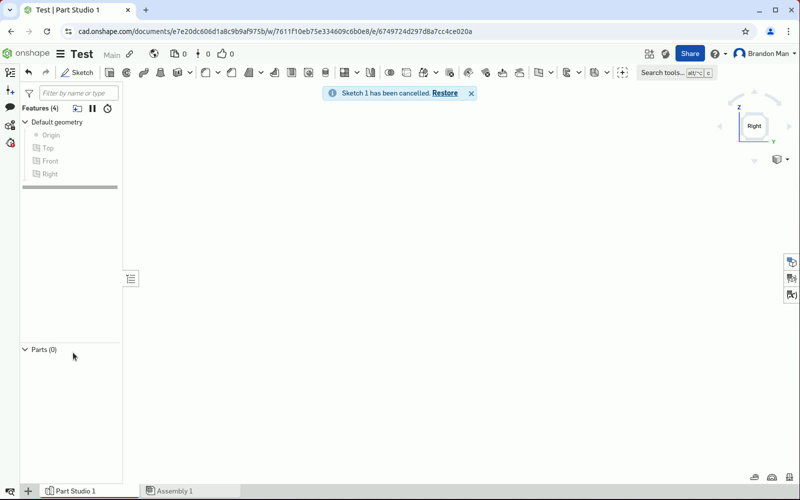
key(shift+y)
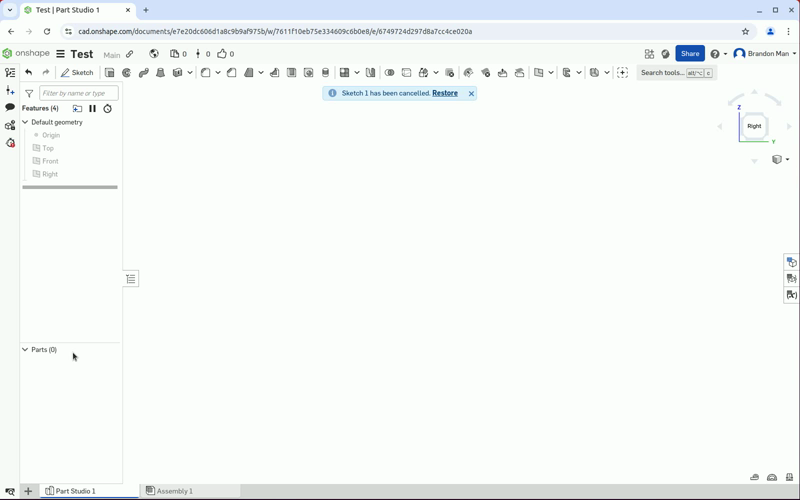
key(shift+s)
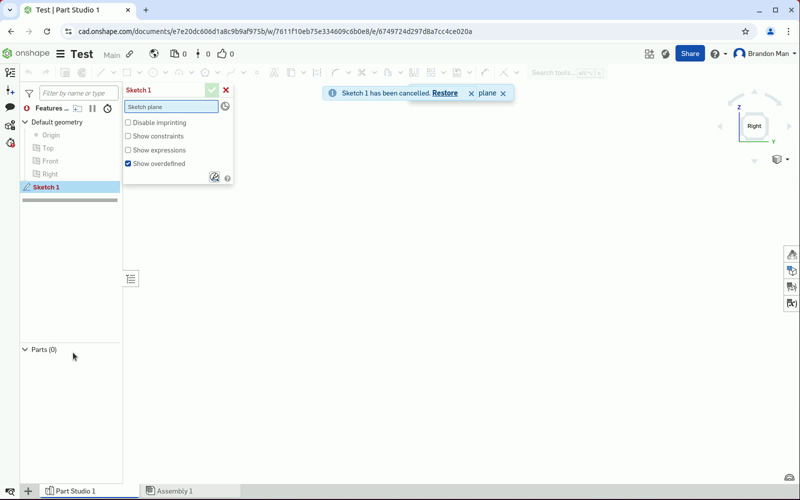
mouse_move(73, 176)
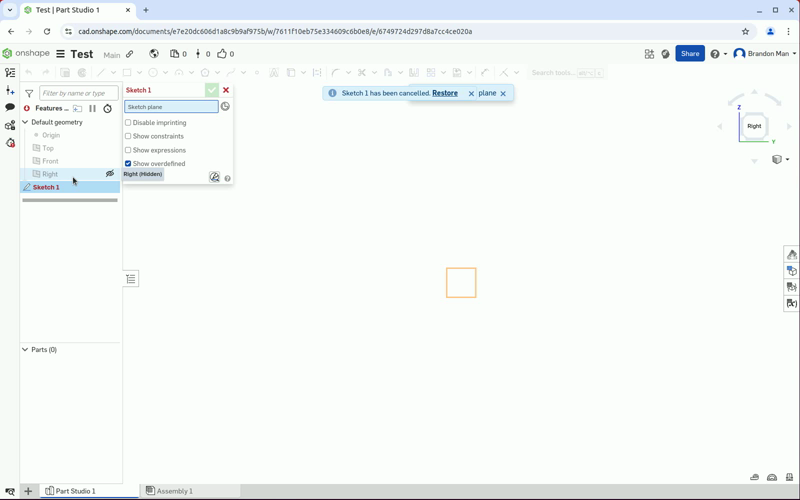
click(73, 176)
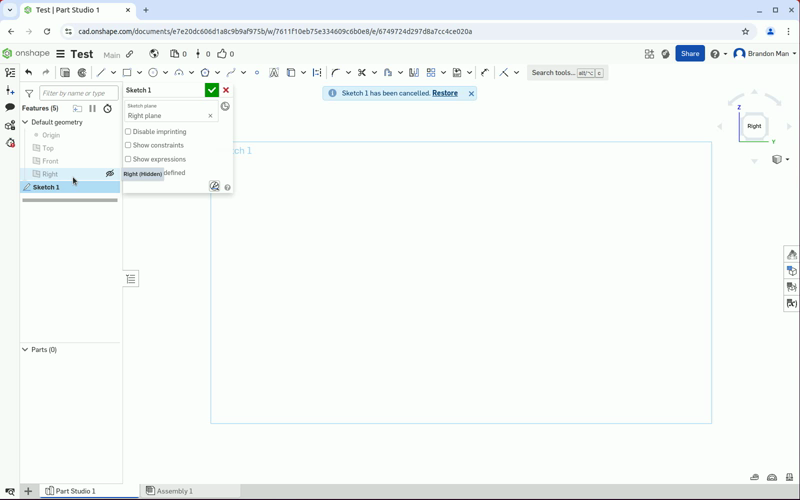
mouse_move(73, 352)
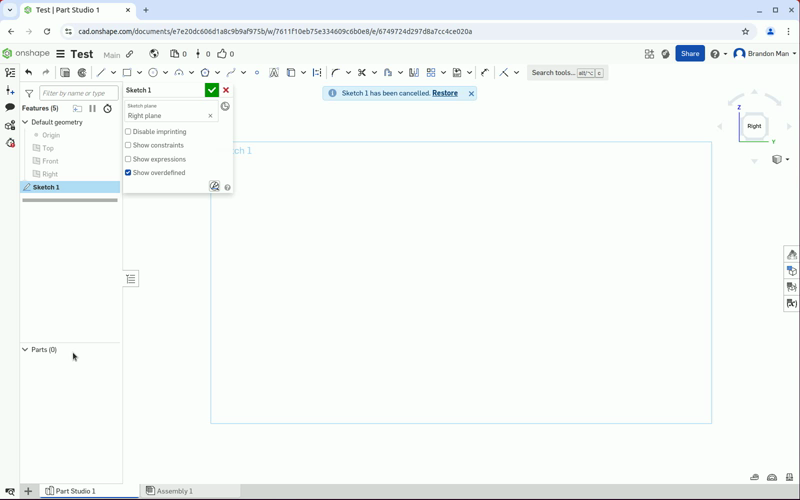
key(y)
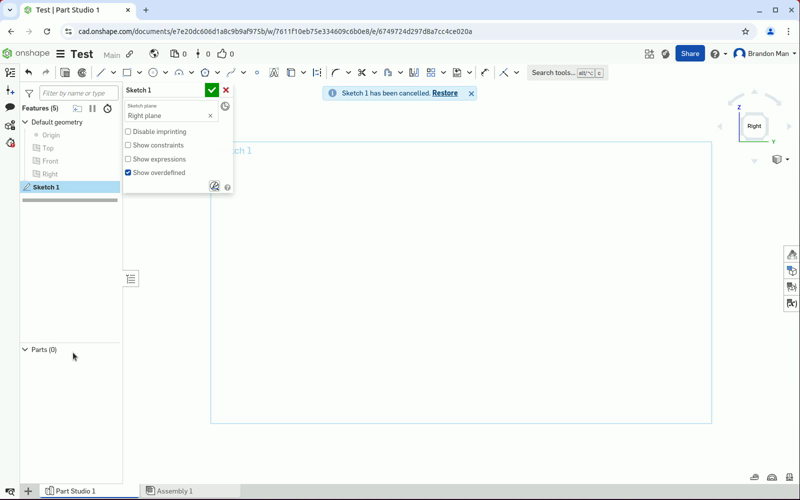
key(c)
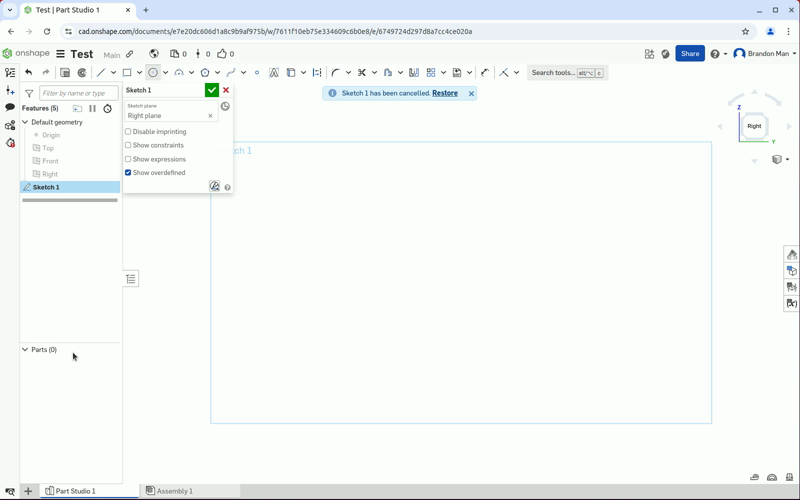
key_down(shift)
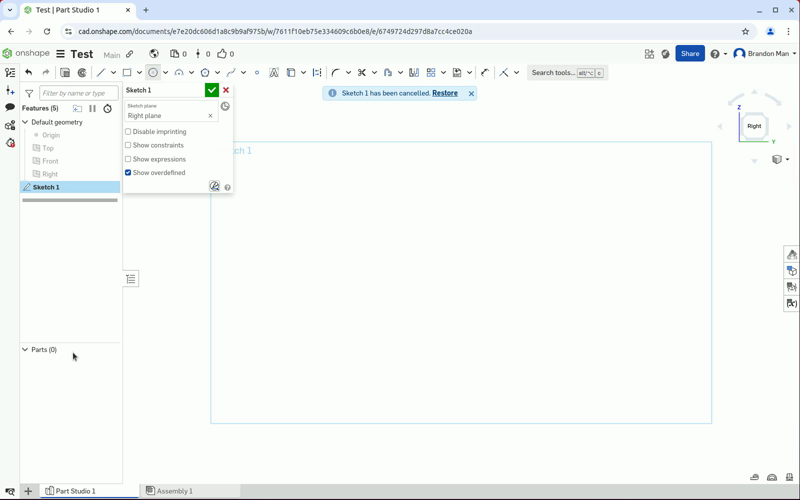
mouse_move(461, 282)
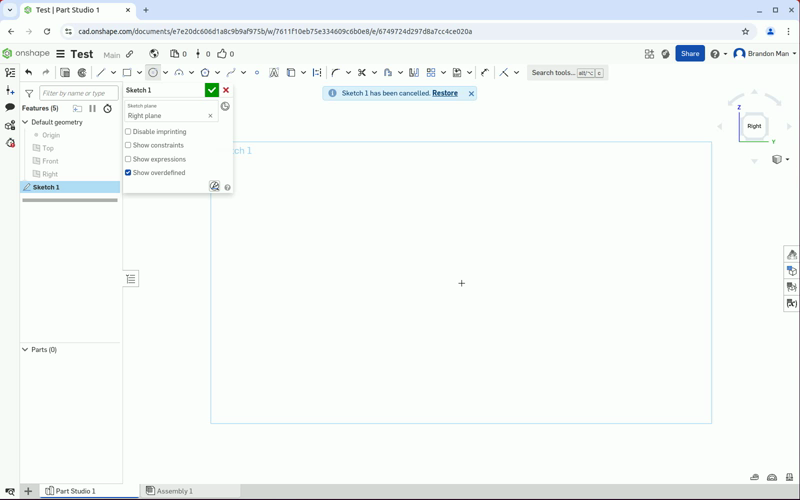
click(461, 282)
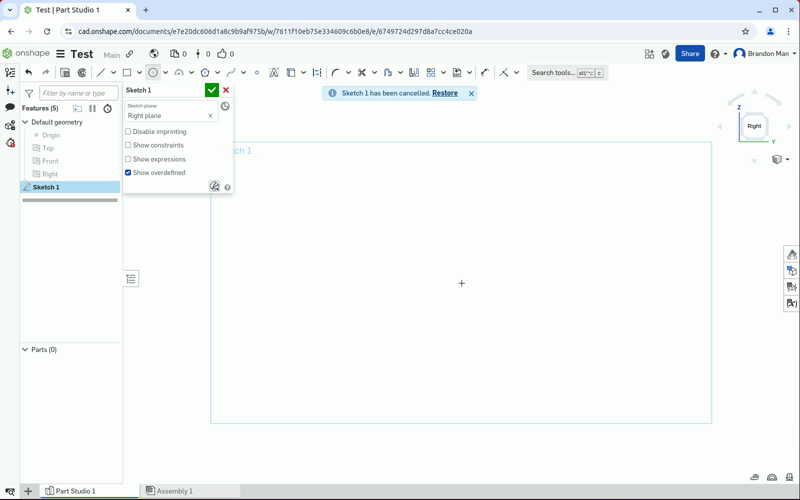
key_up(shift)
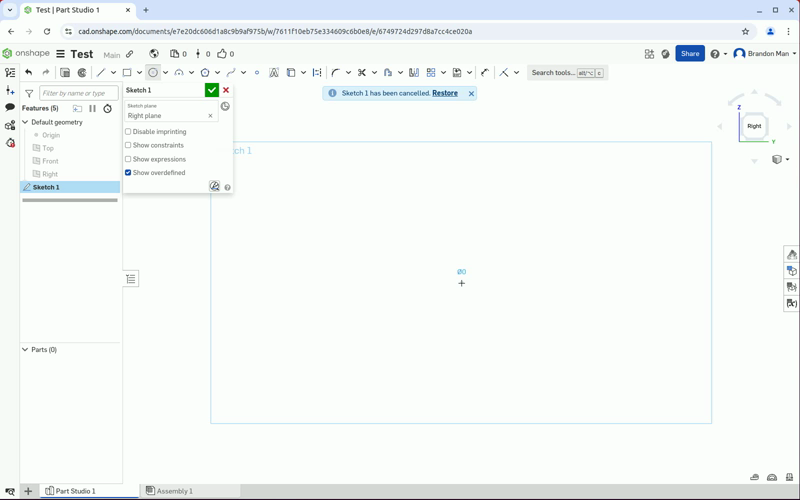
mouse_move(472, 282)
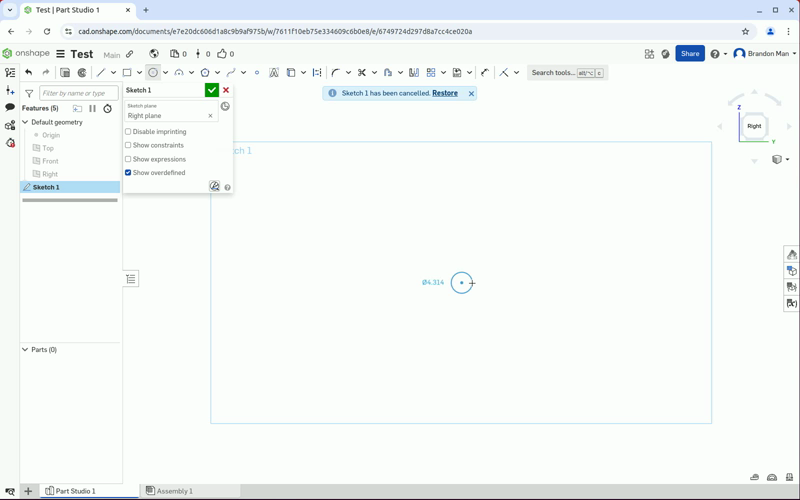
click(472, 282)
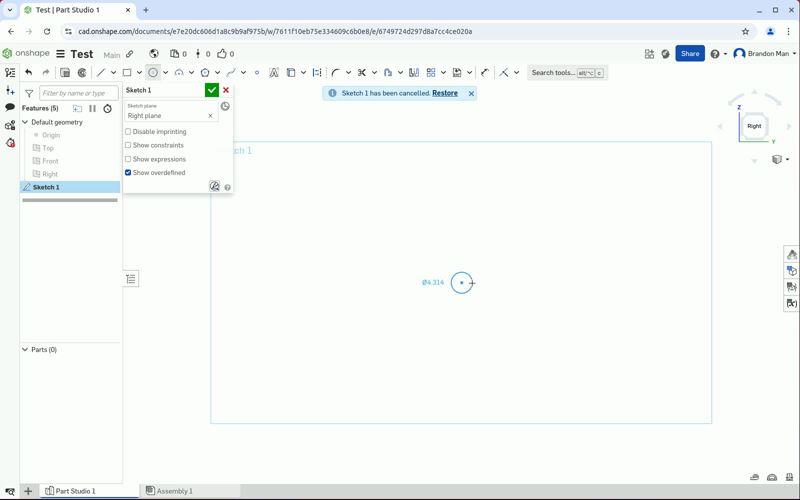
key(esc)
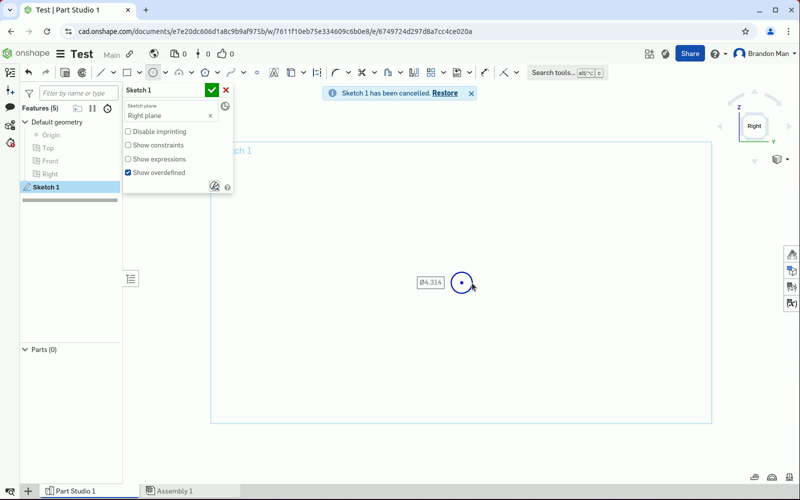
mouse_move(466, 276)
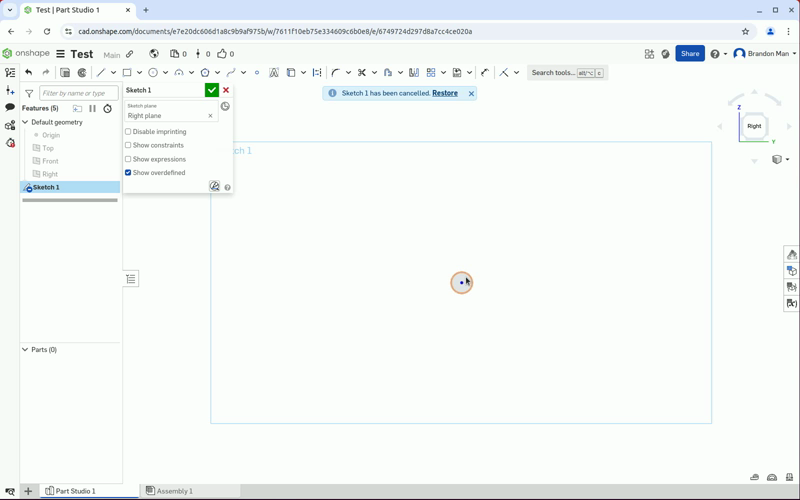
scroll(6)
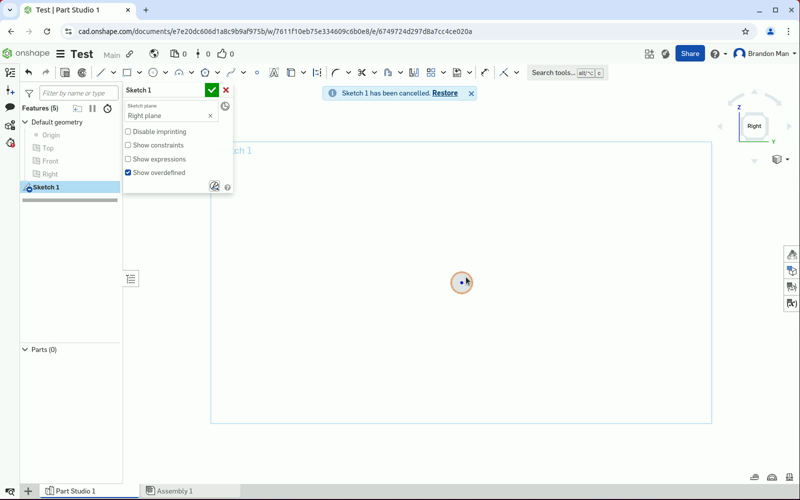
scroll(6)
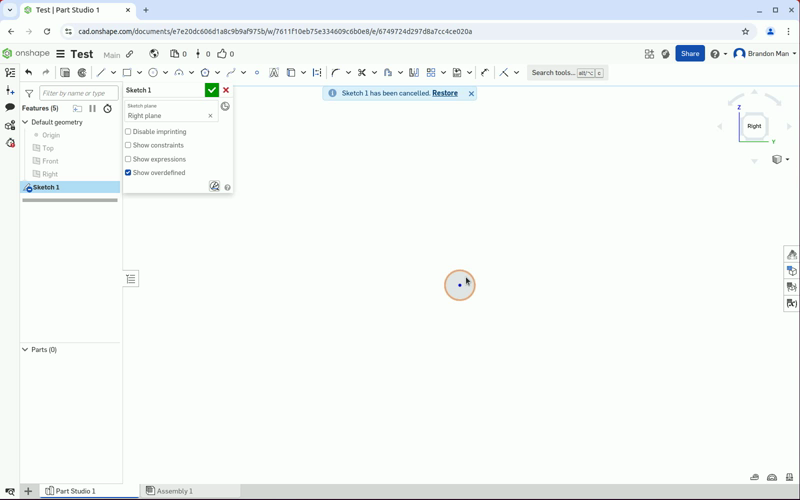
scroll(6)
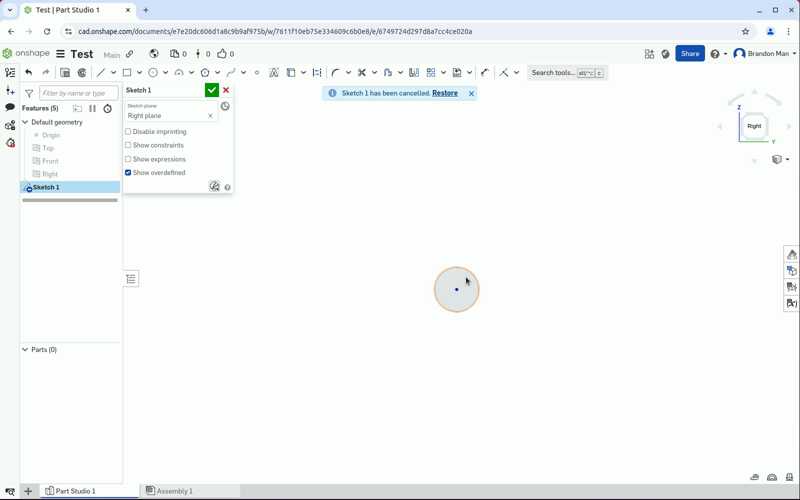
scroll(6)
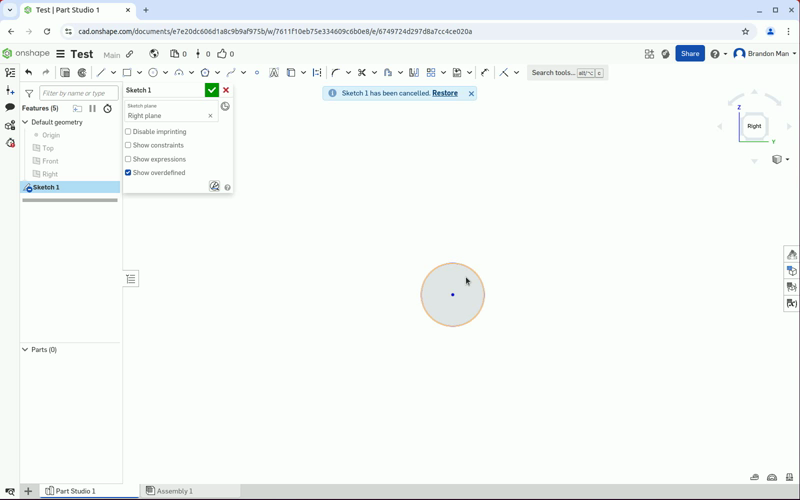
scroll(6)
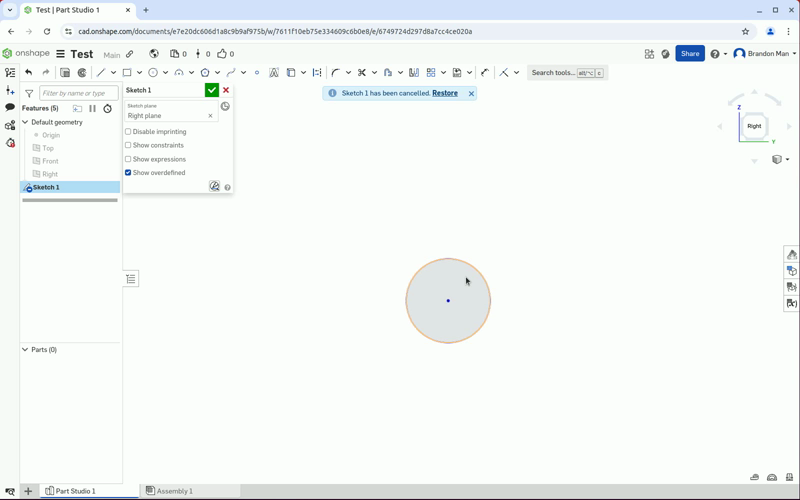
scroll(6)
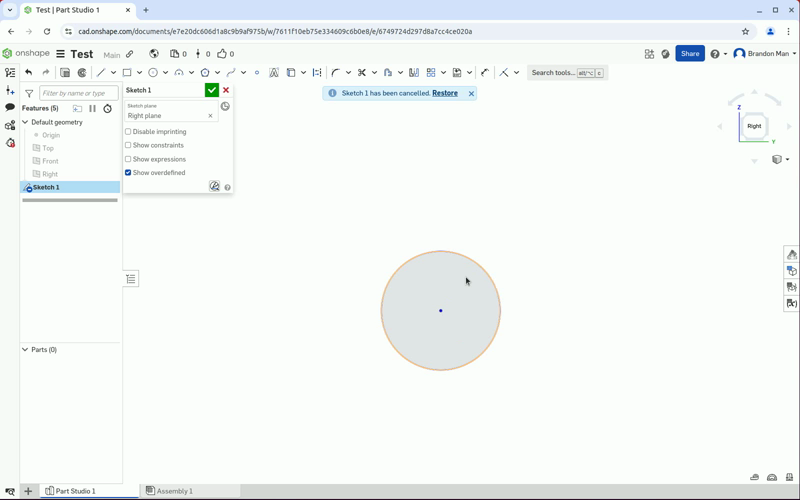
scroll(6)
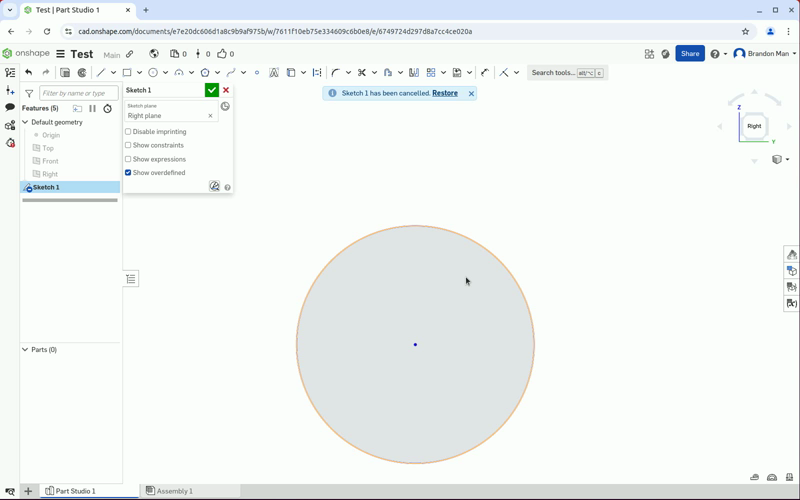
click(466, 276)
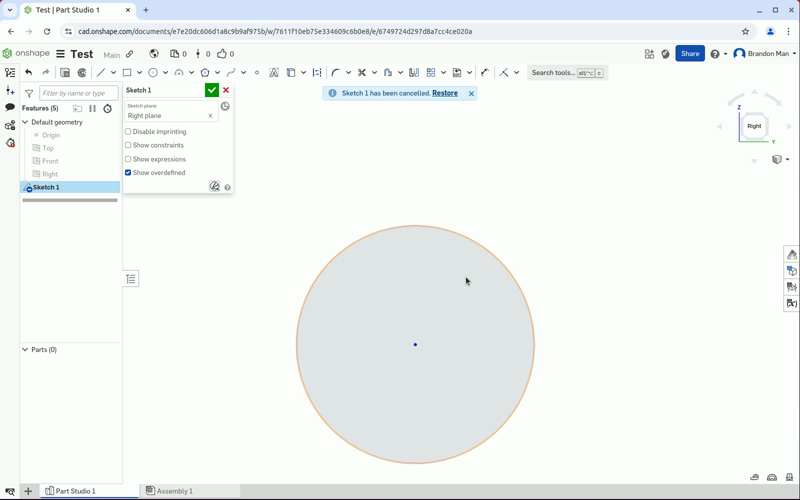
scroll(-6)
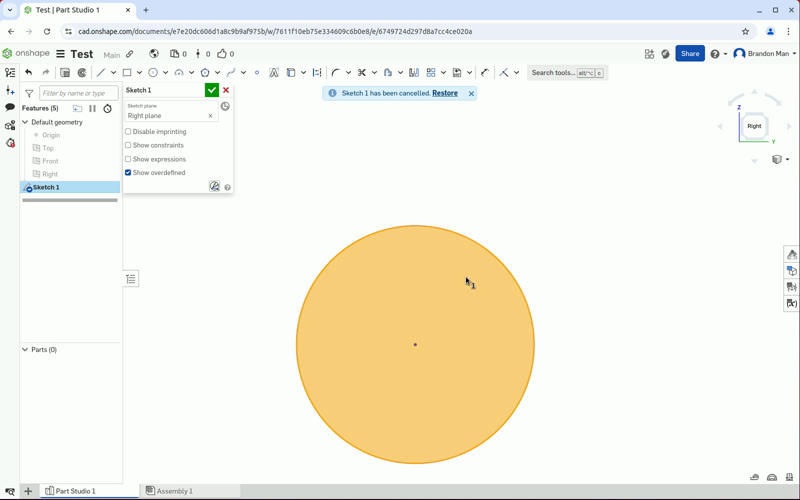
scroll(-6)
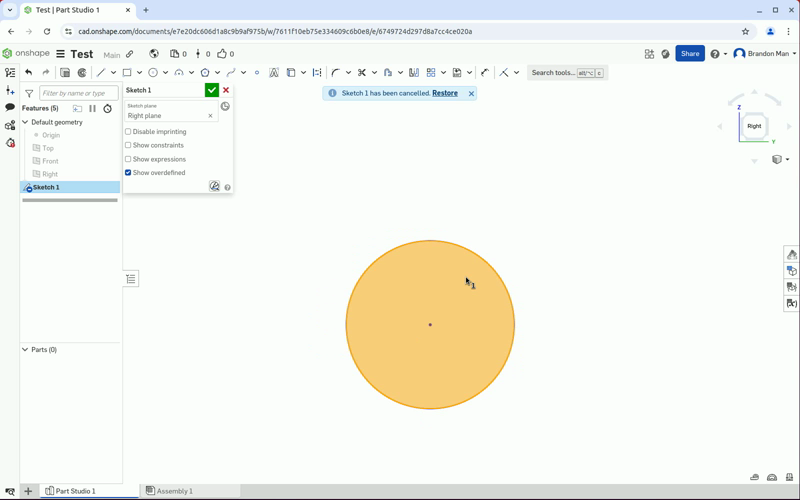
scroll(-6)
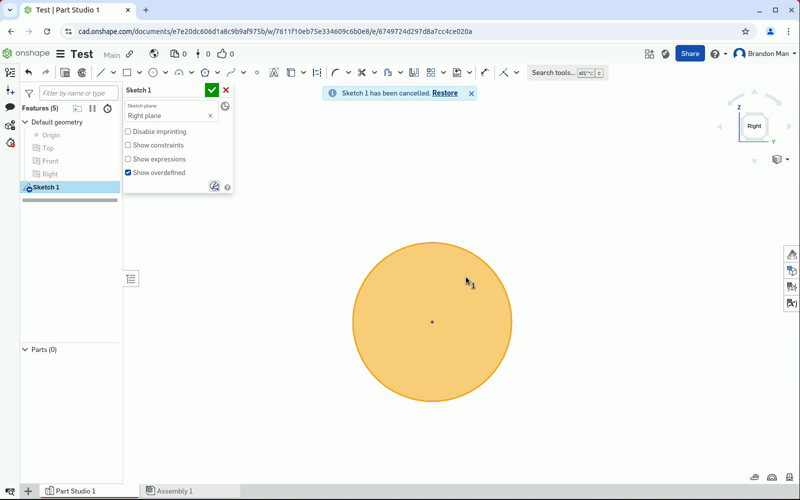
scroll(-6)
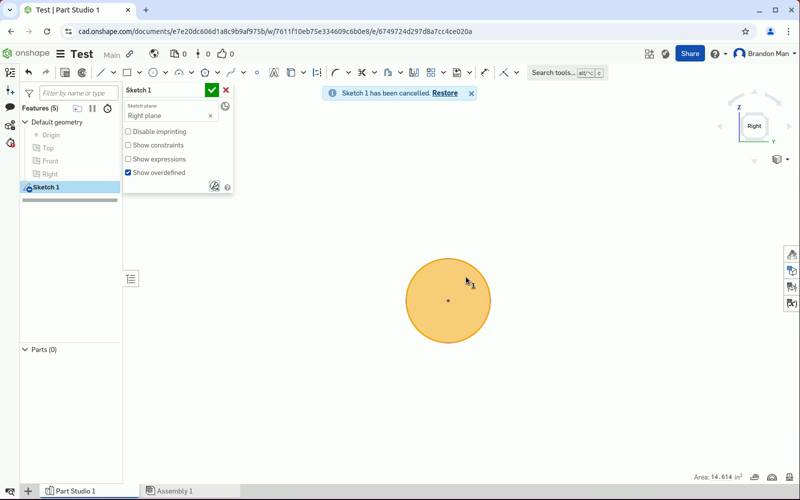
scroll(-6)
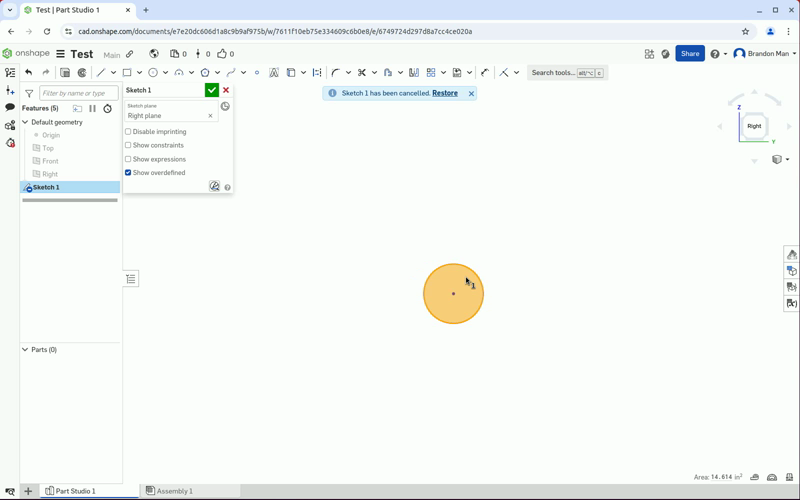
scroll(-6)
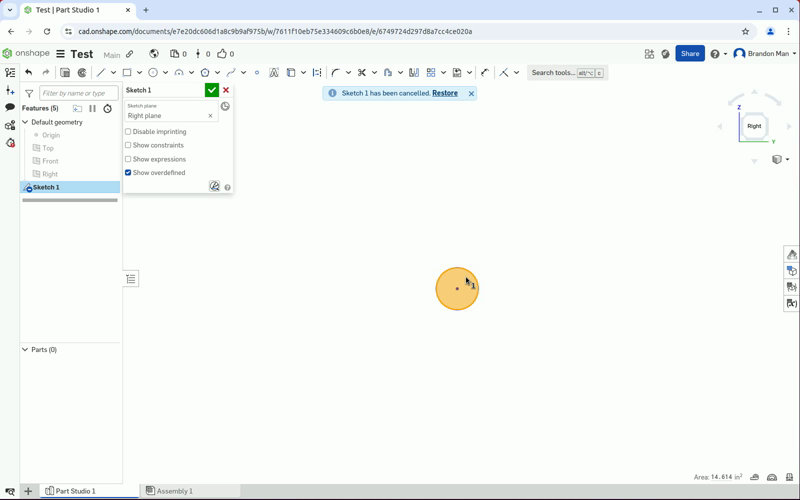
scroll(-6)
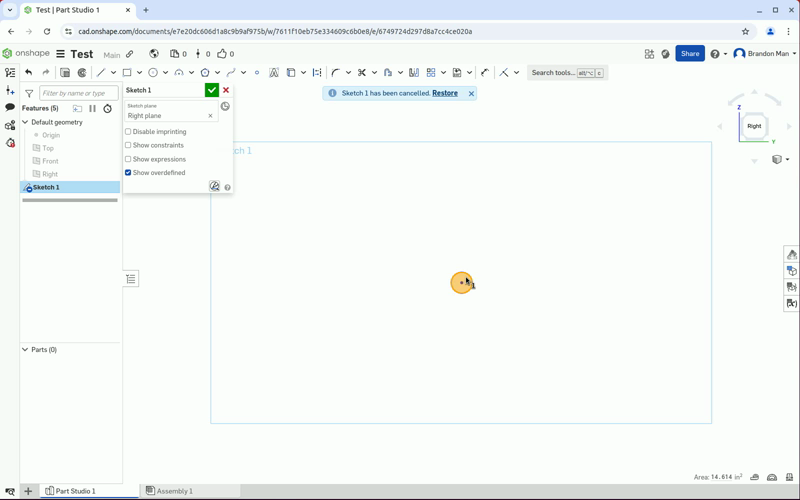
mouse_move(73, 352)
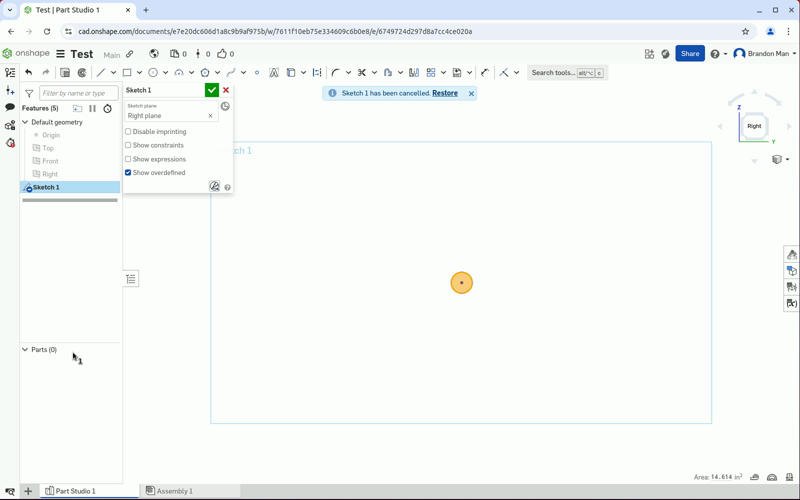
key(shift+y)
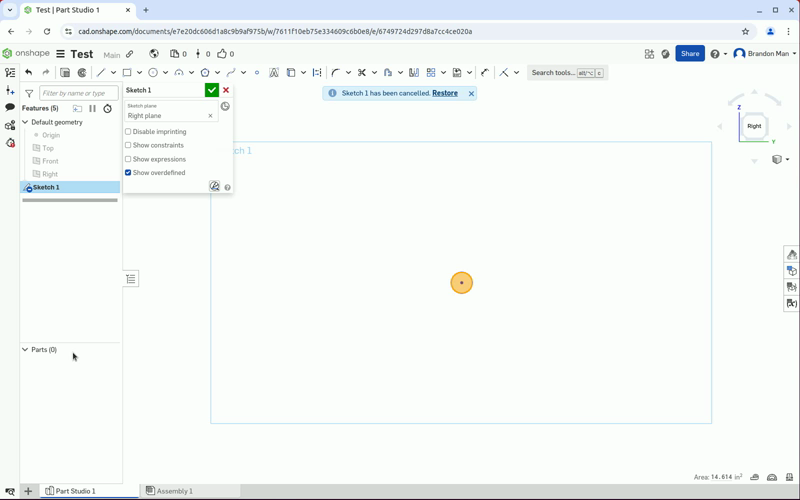
key(shift+e)
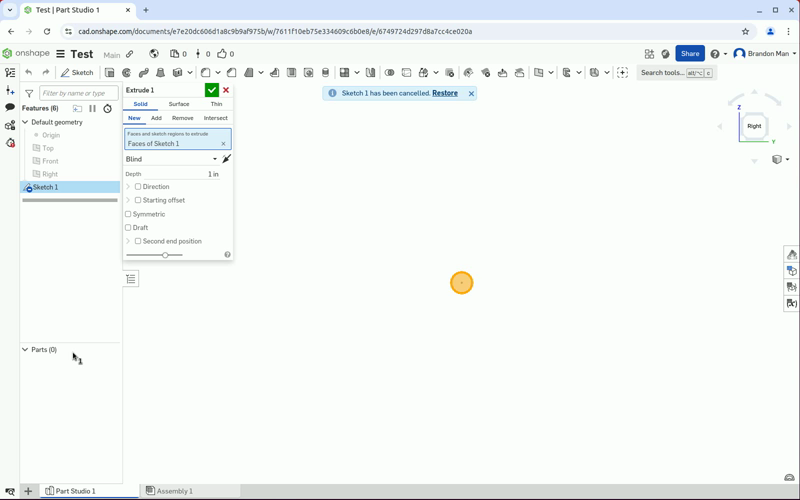
mouse_move(143, 106)
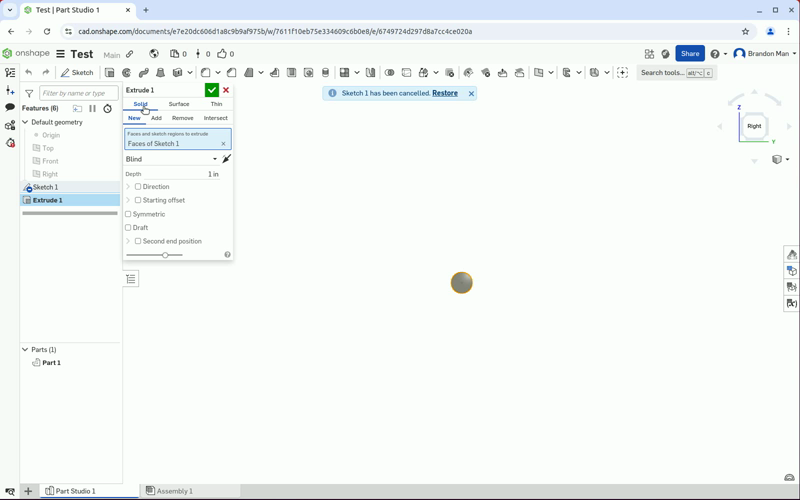
click(143, 106)
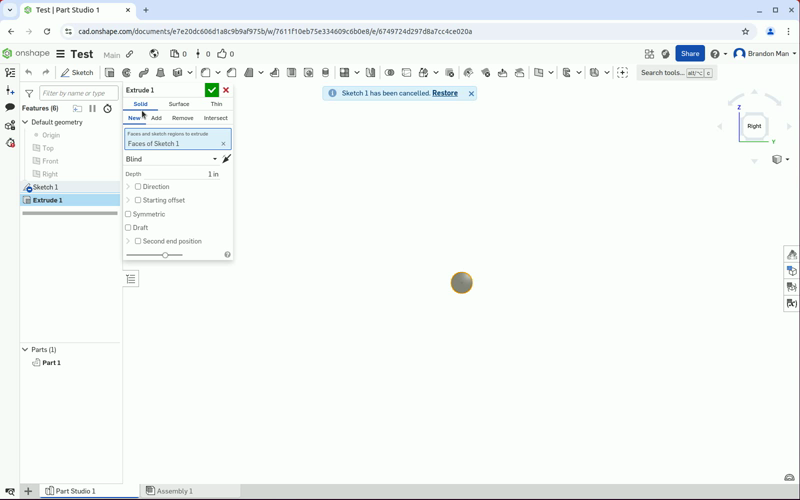
mouse_move(137, 120)
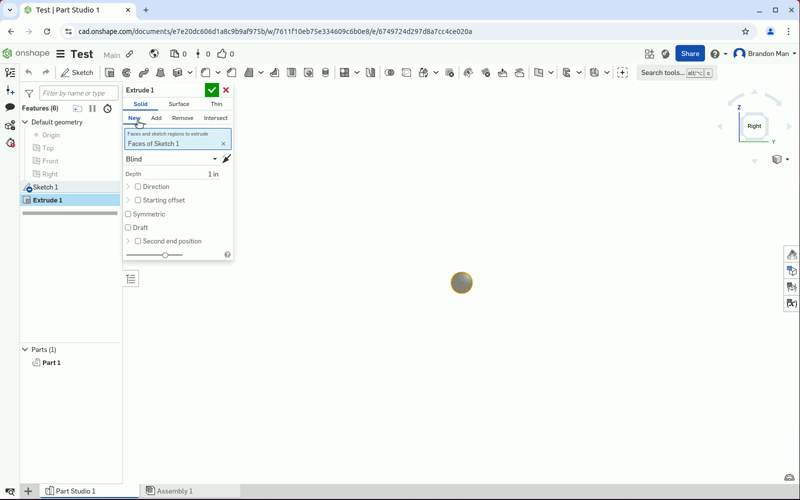
click(137, 120)
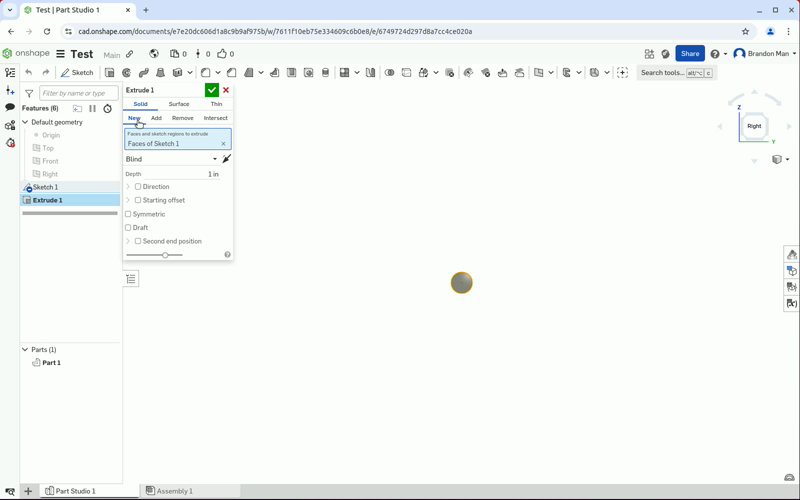
key(tab, 4)
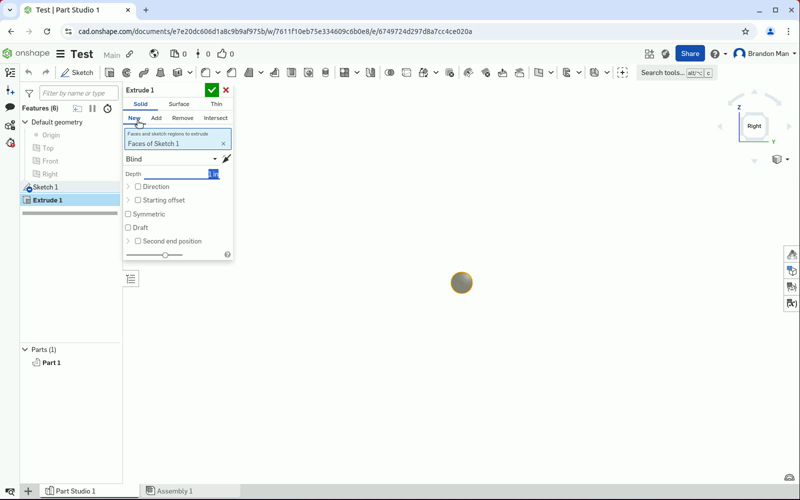
text(46.216)
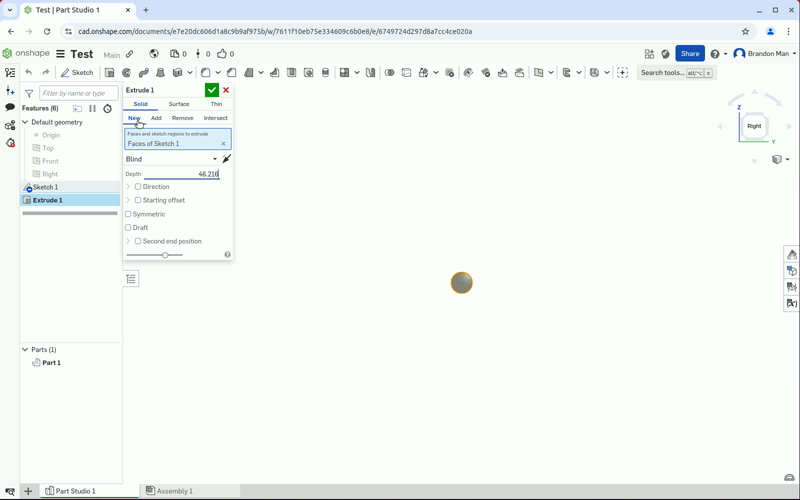
key(tab, 3)
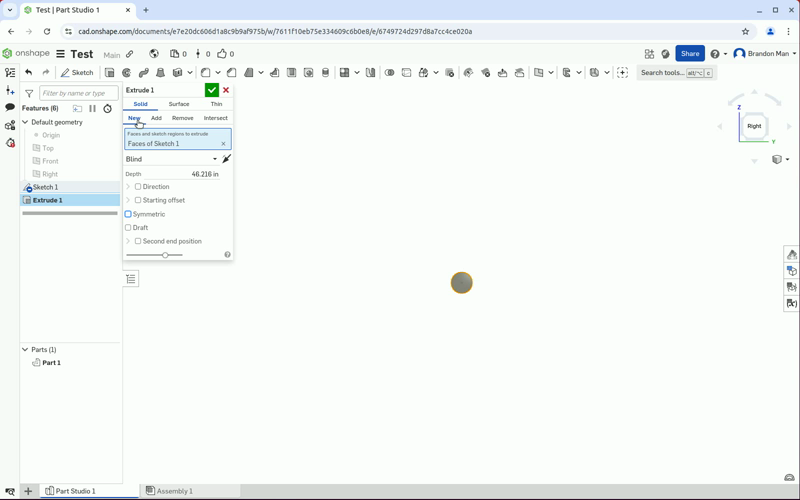
key(space)
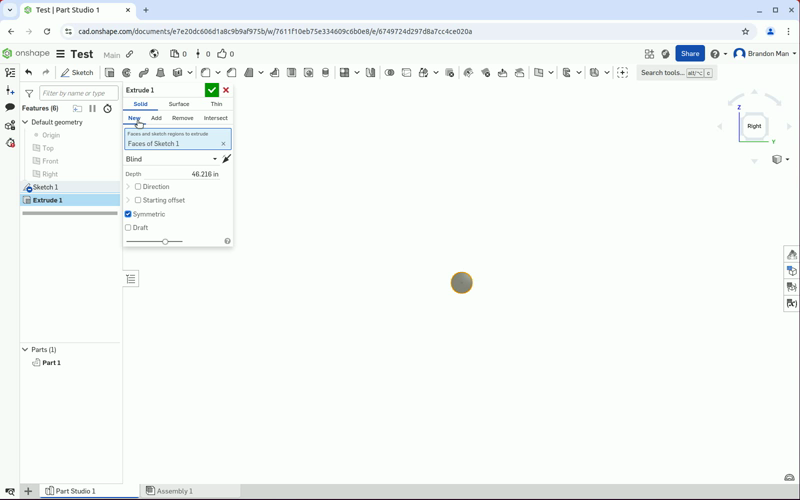
key(enter)
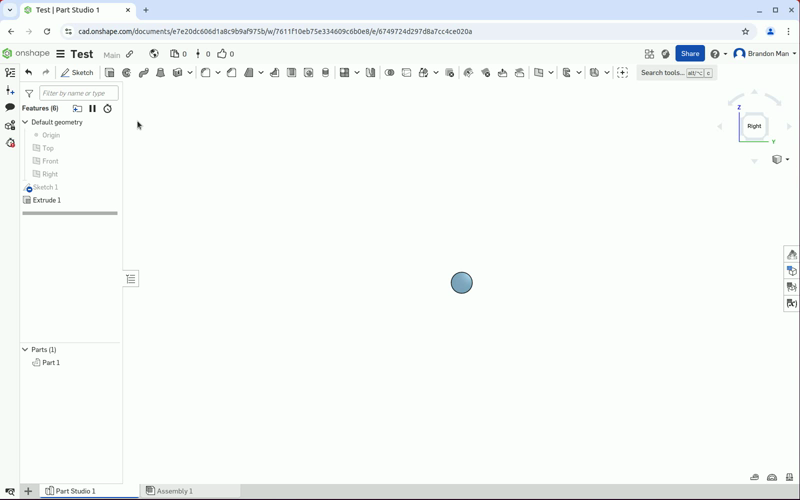
key(shift+h)
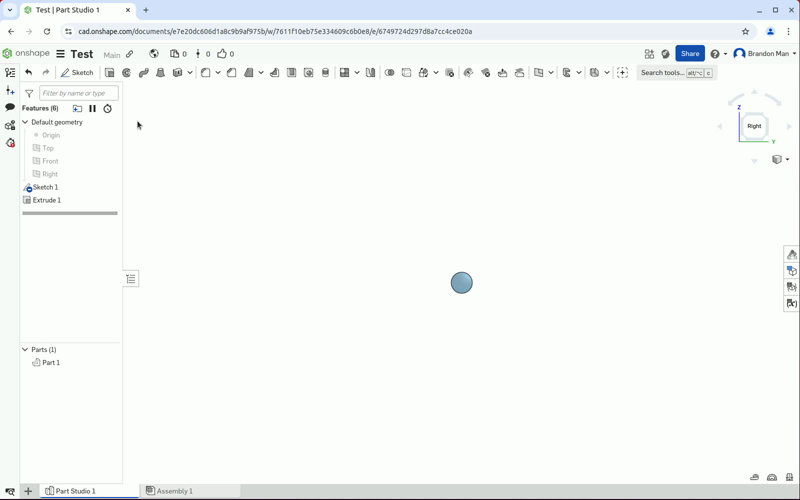
key(shift+h)
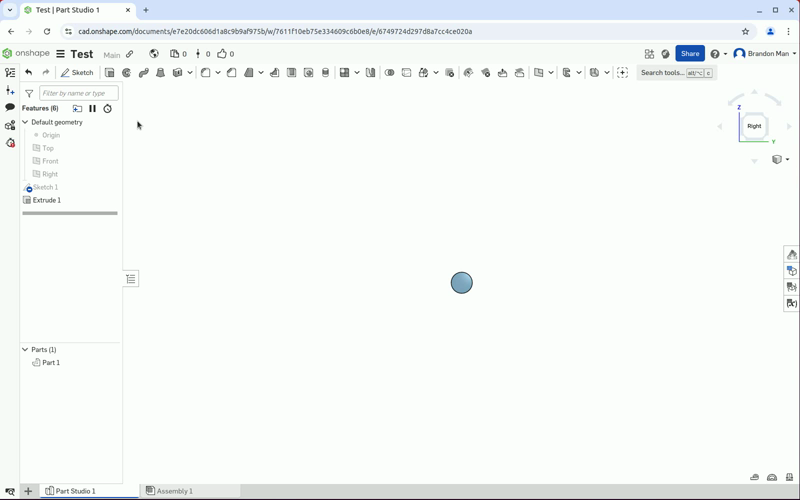
mouse_move(73, 189)
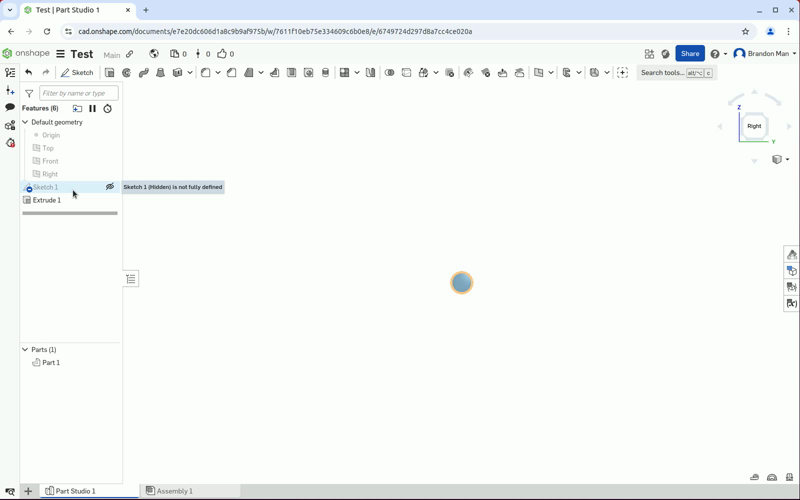
click(73, 189)
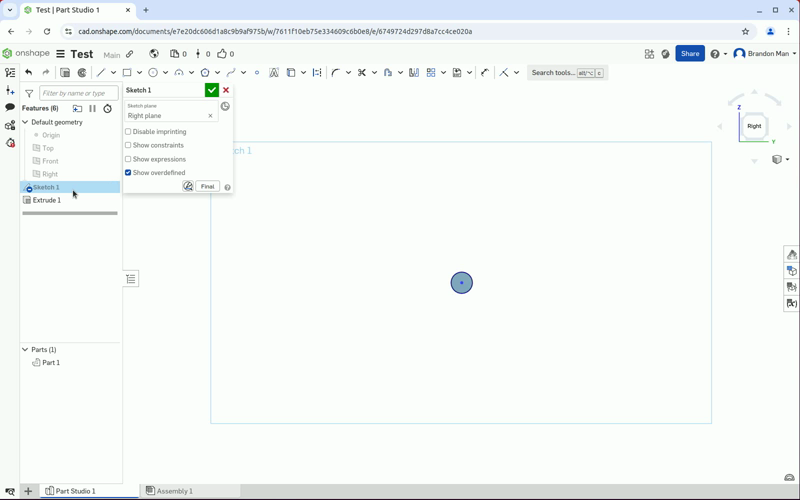
mouse_move(229, 92)
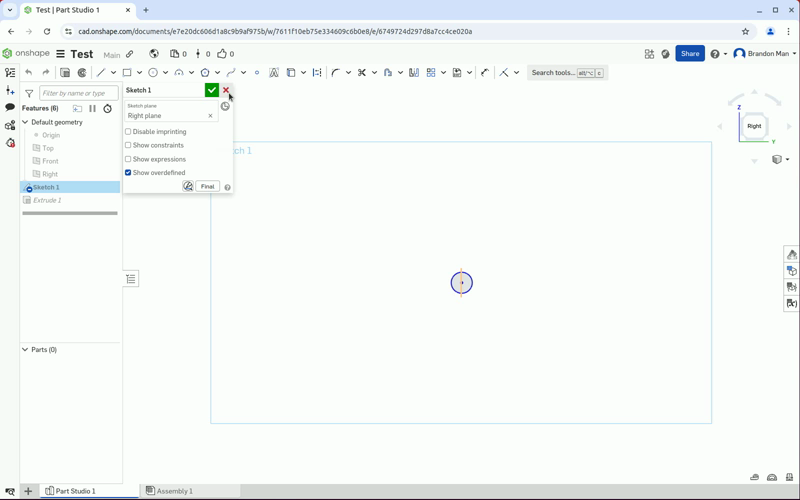
click(229, 92)
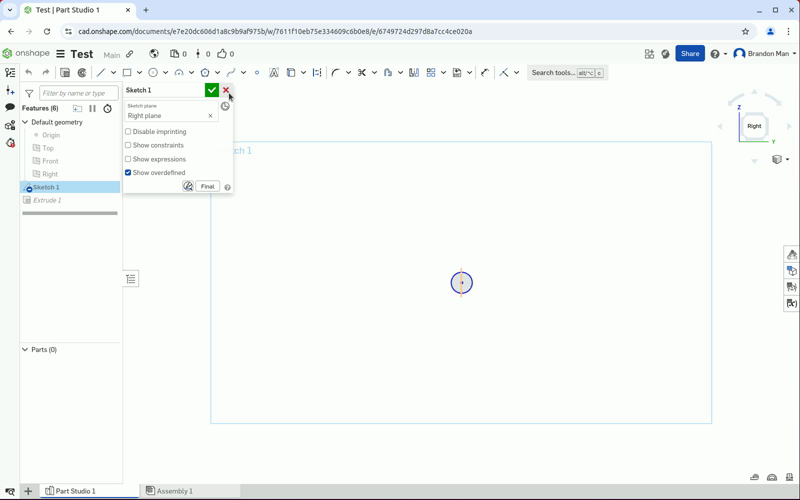
key(shift+s)
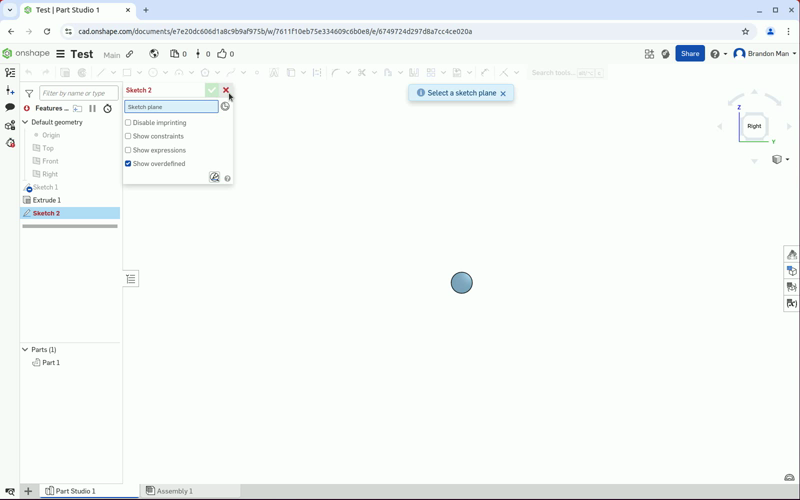
mouse_move(73, 176)
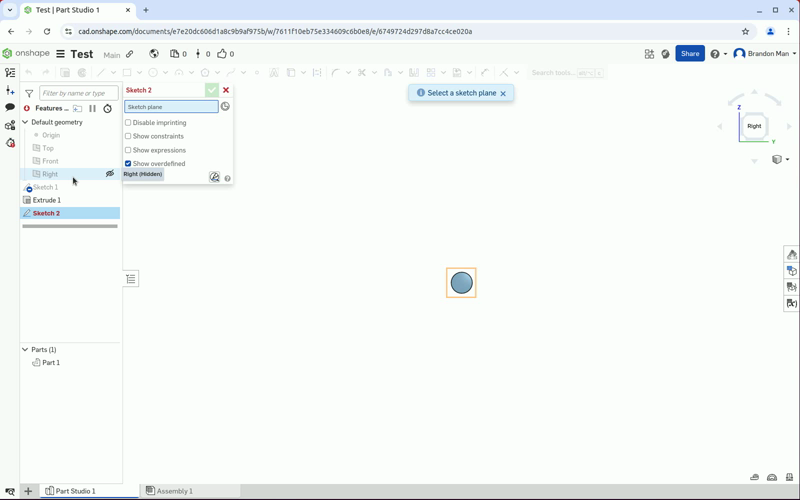
click(73, 176)
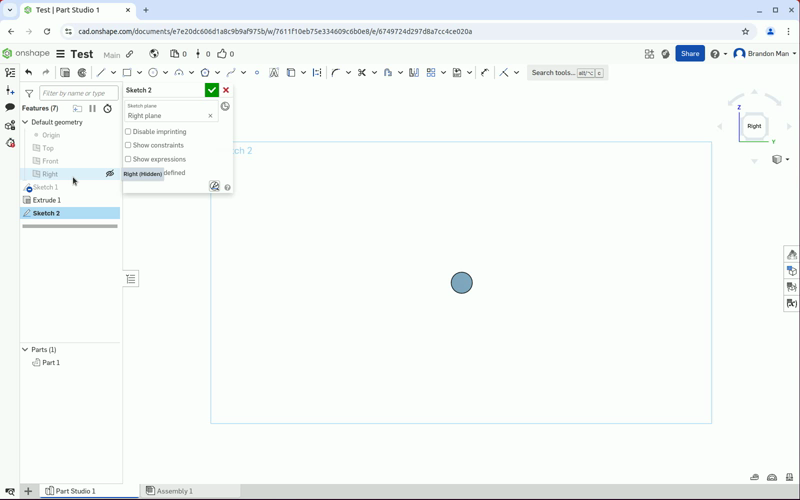
mouse_move(73, 352)
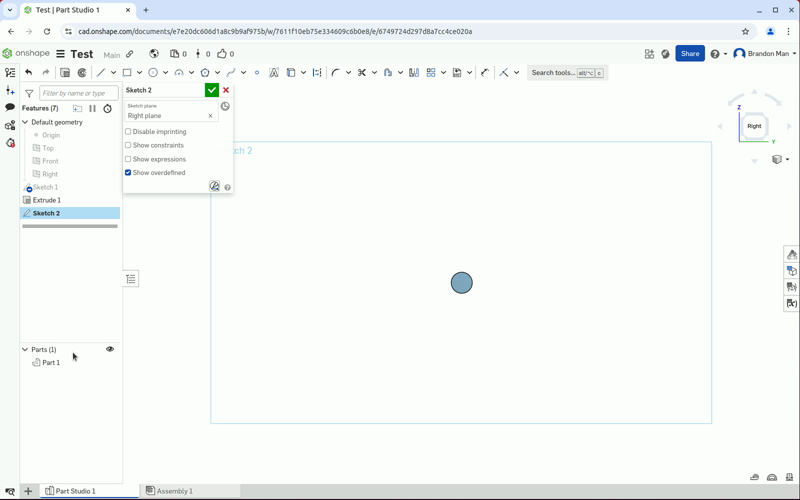
key(y)
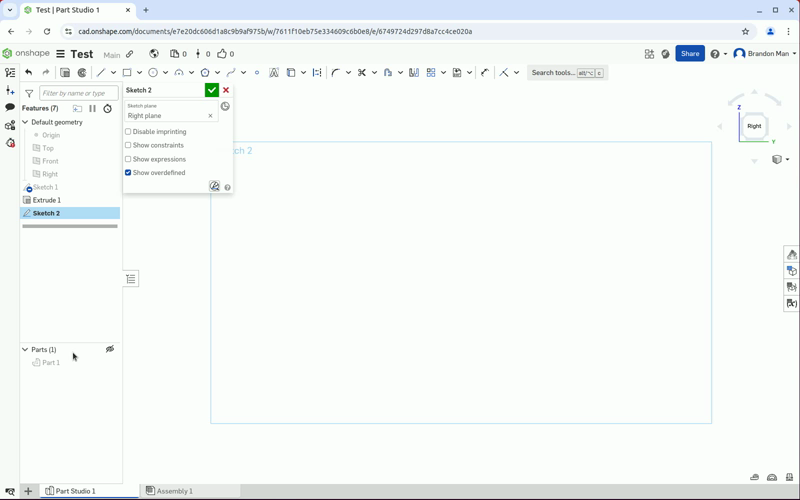
key(c)
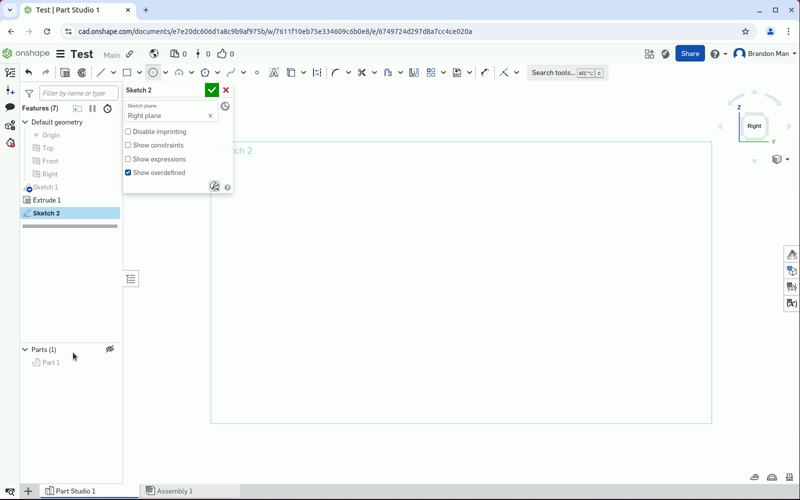
key_down(shift)
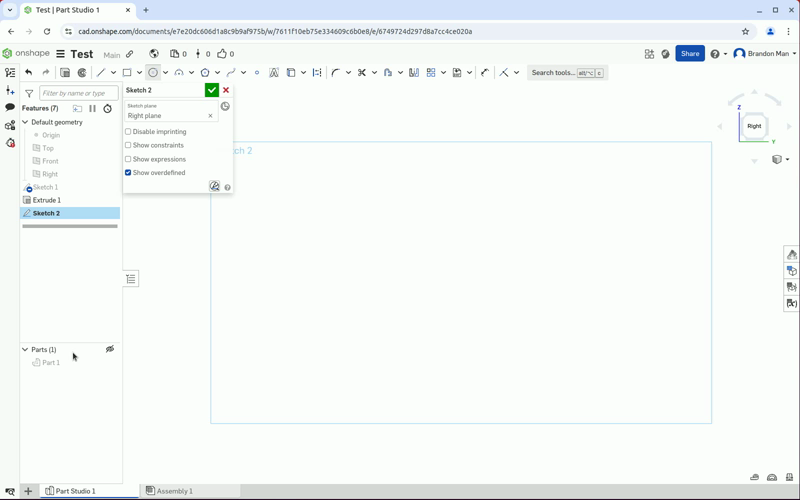
mouse_move(461, 282)
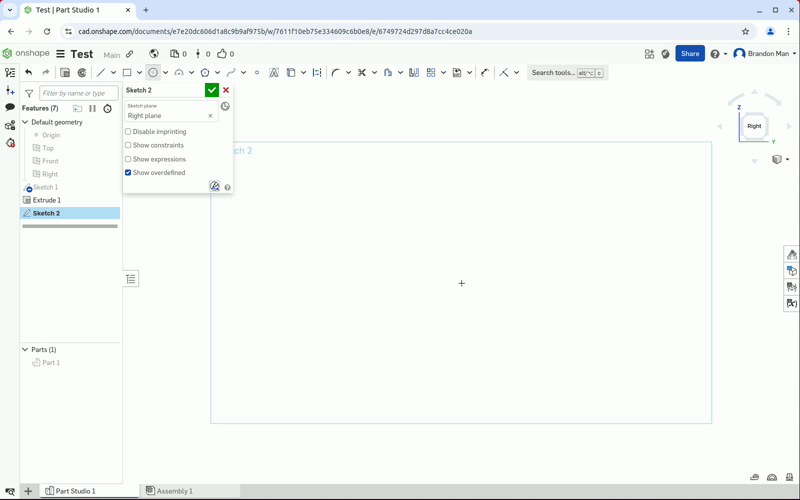
click(461, 282)
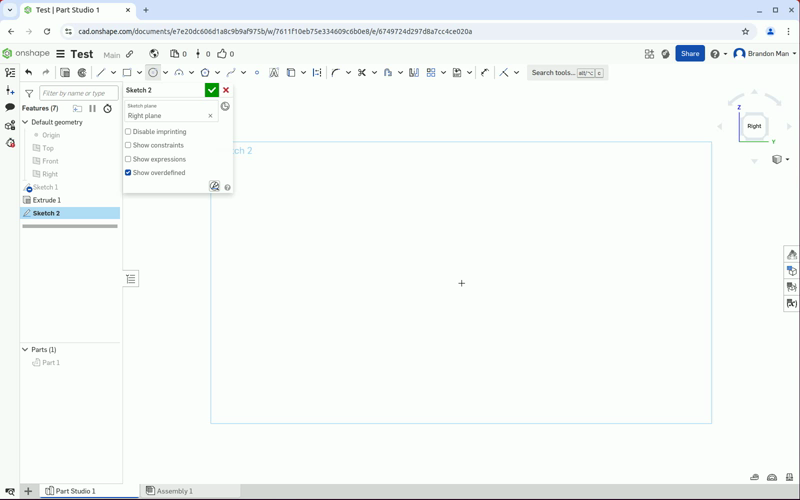
key_up(shift)
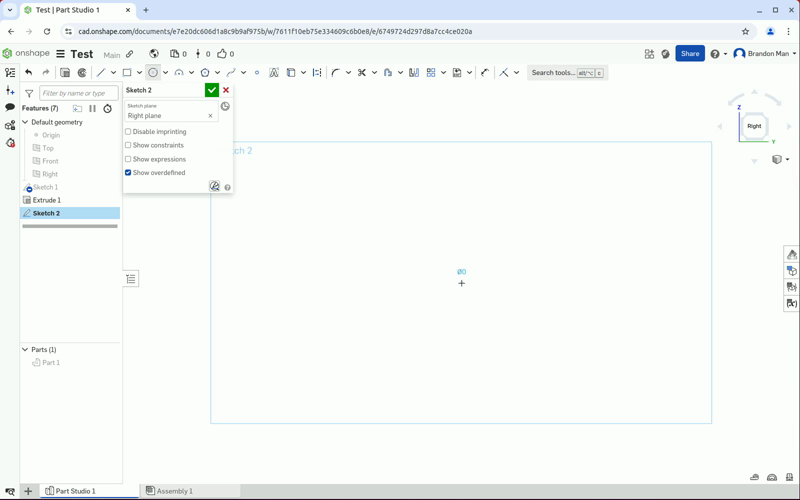
mouse_move(501, 282)
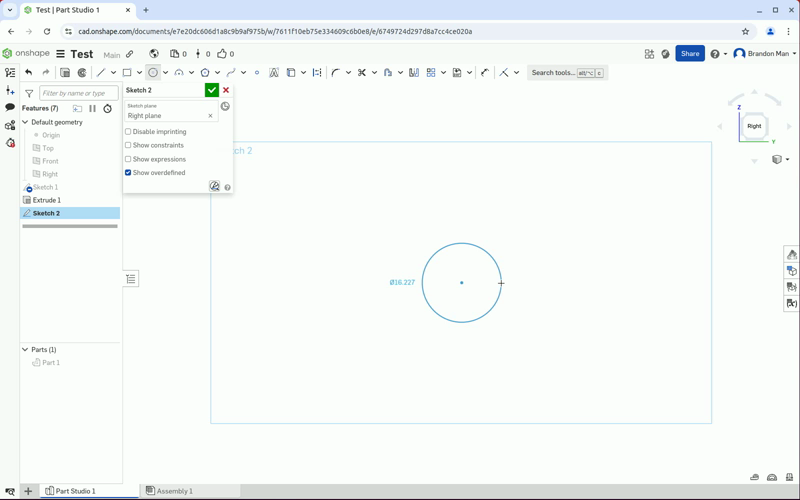
click(501, 282)
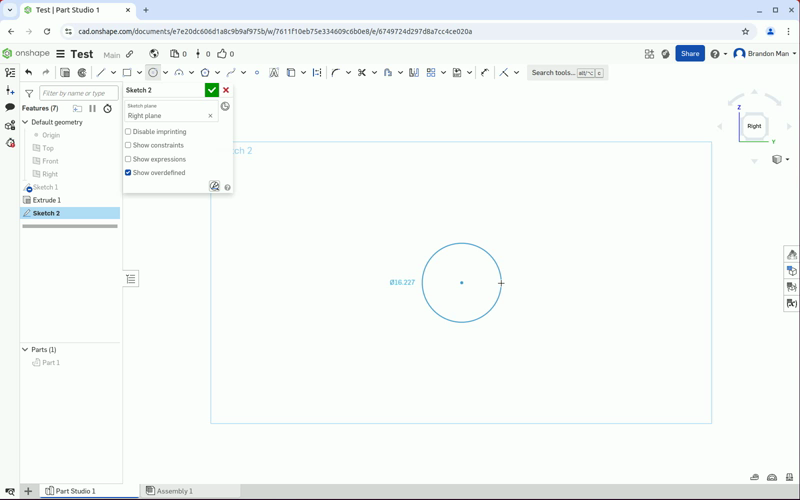
key(esc)
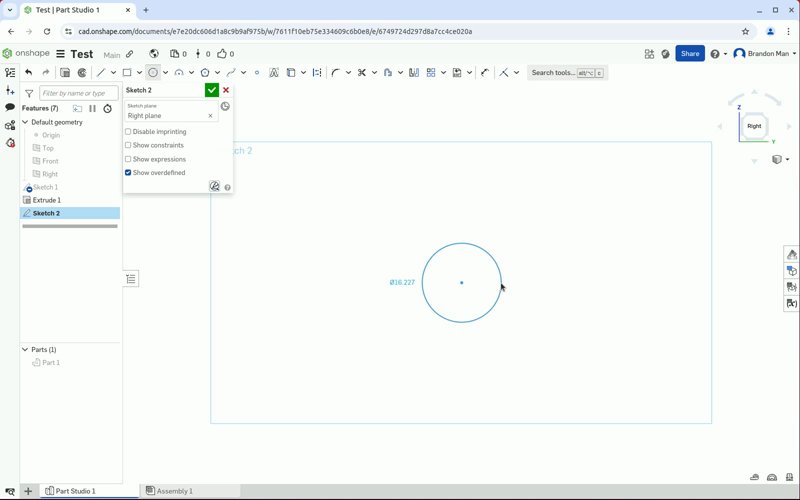
mouse_move(456, 255)
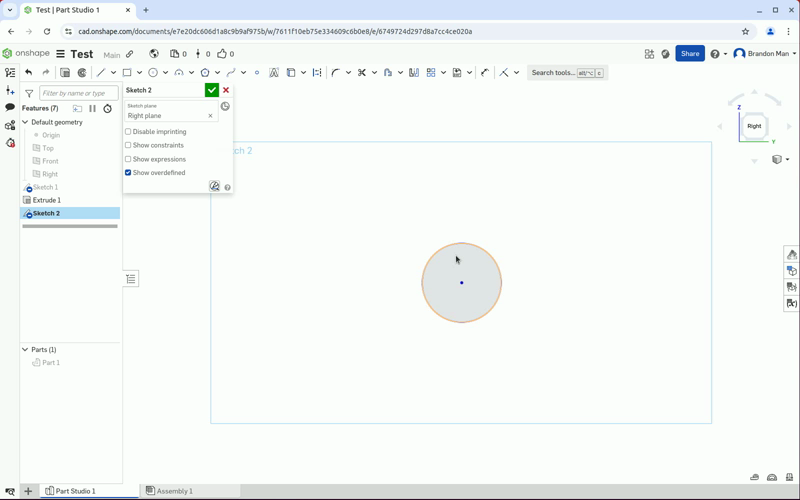
click(456, 255)
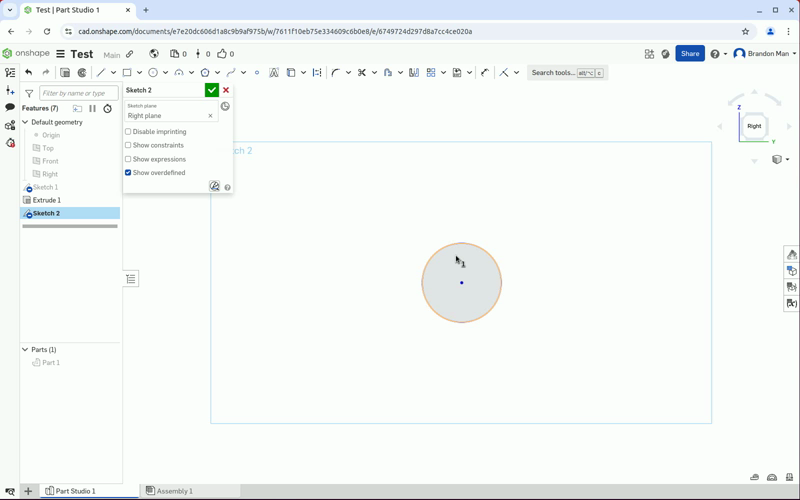
mouse_move(73, 352)
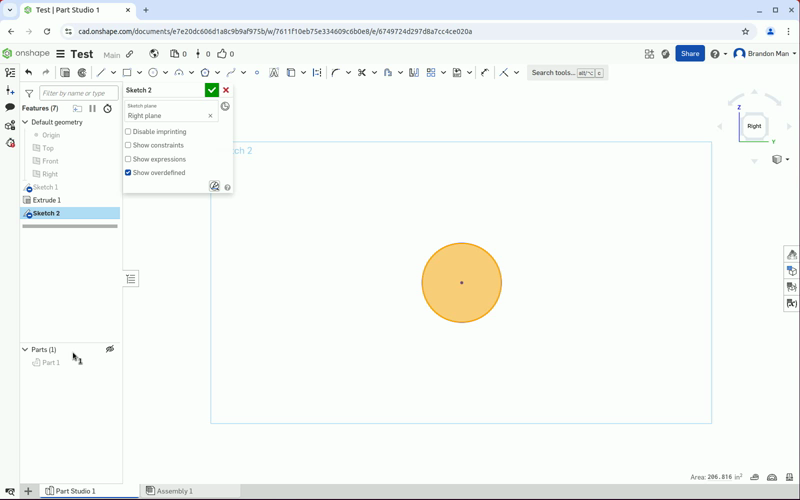
key(shift+y)
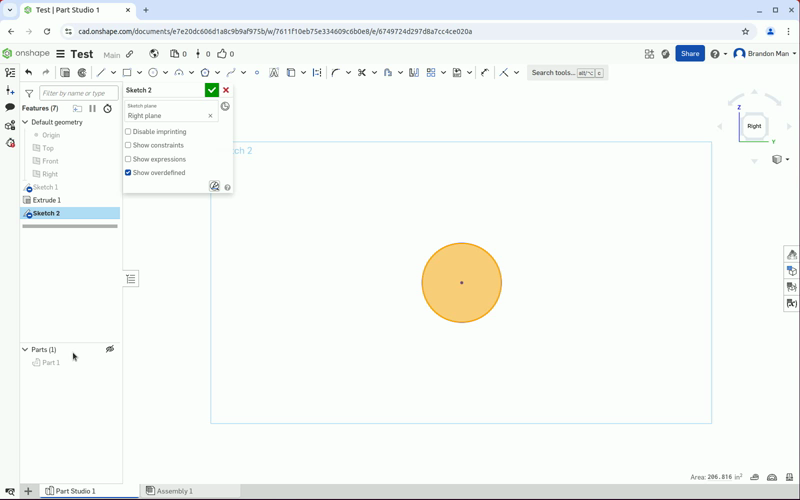
key(shift+e)
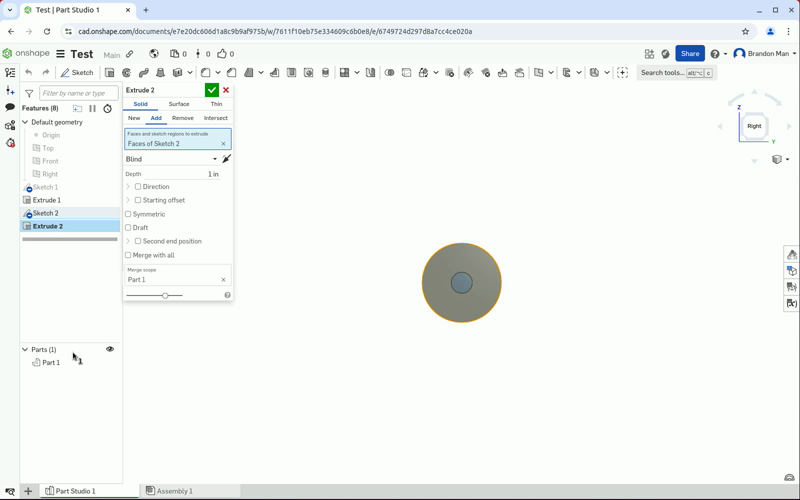
mouse_move(143, 106)
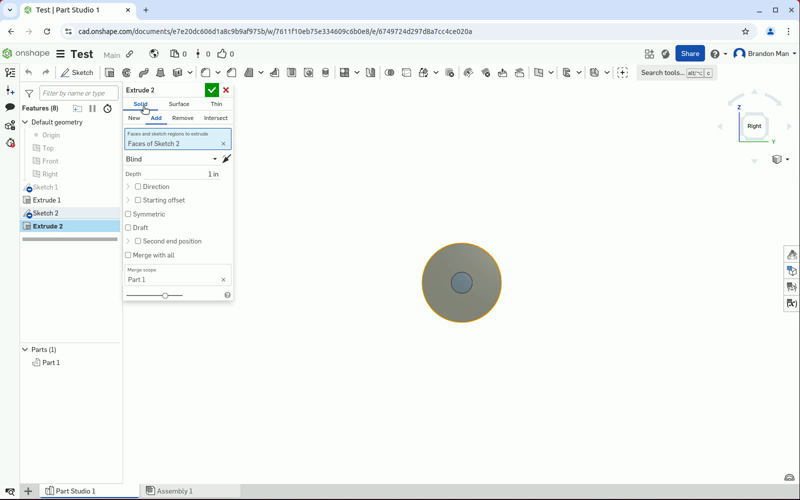
click(143, 106)
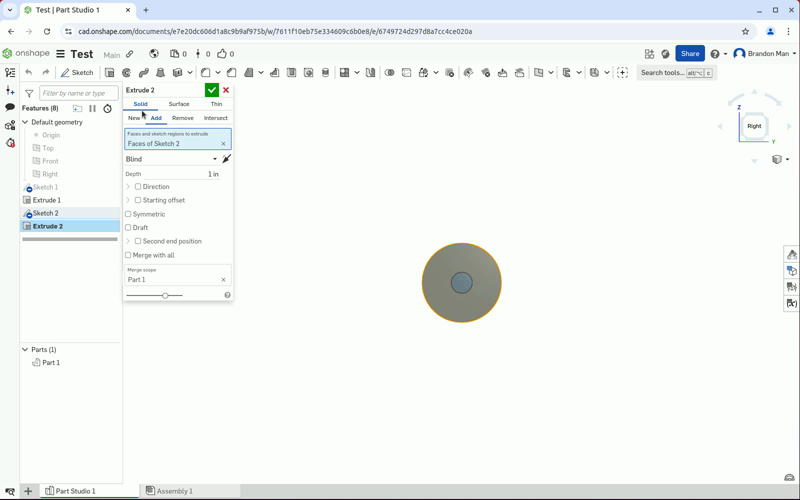
mouse_move(137, 120)
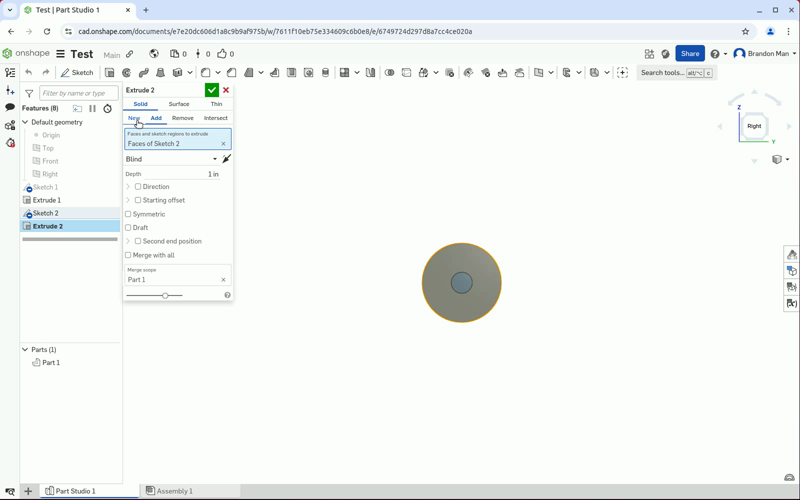
click(137, 120)
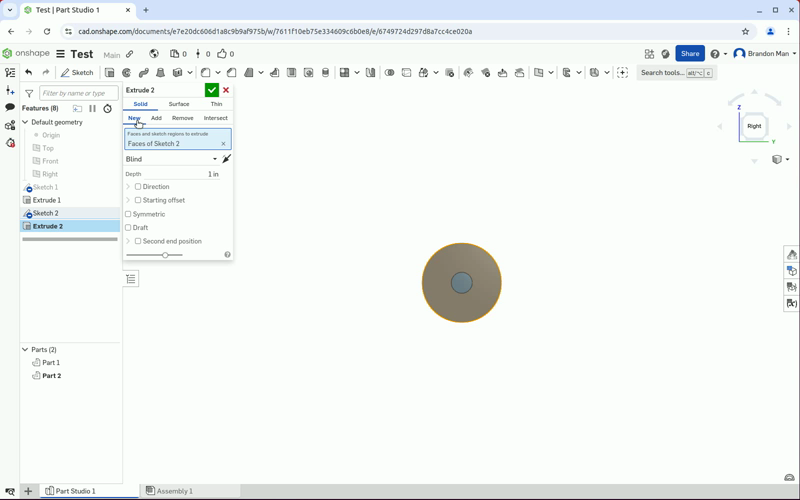
key(tab, 4)
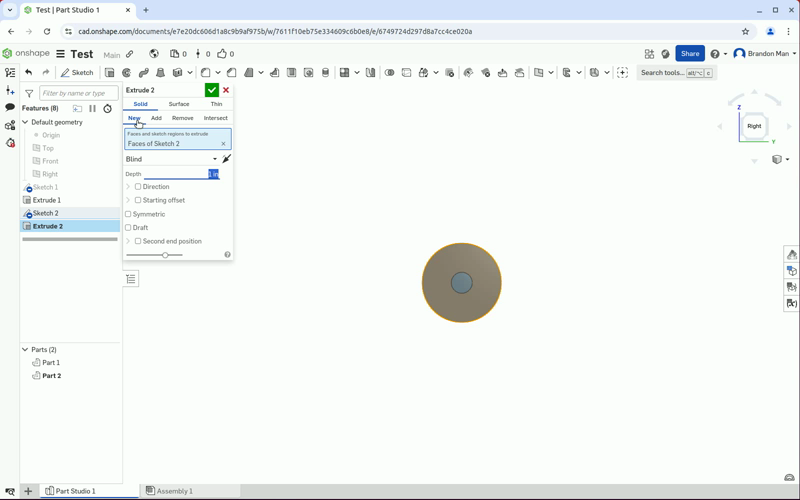
text(32.256)
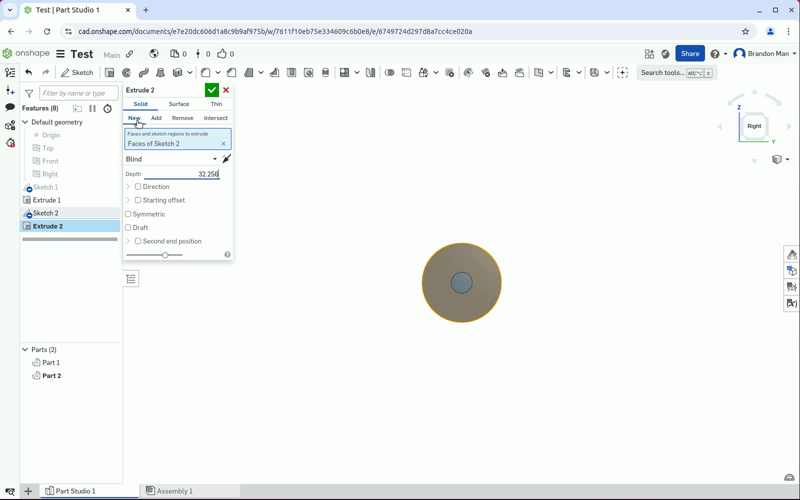
key(tab, 3)
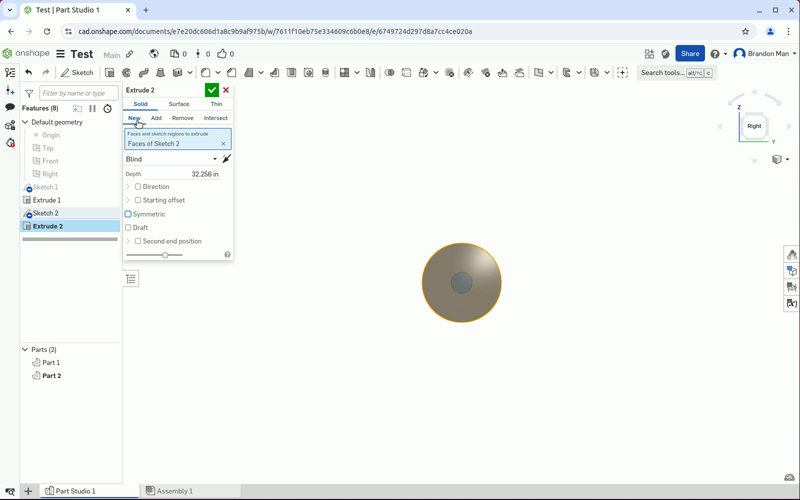
key(space)
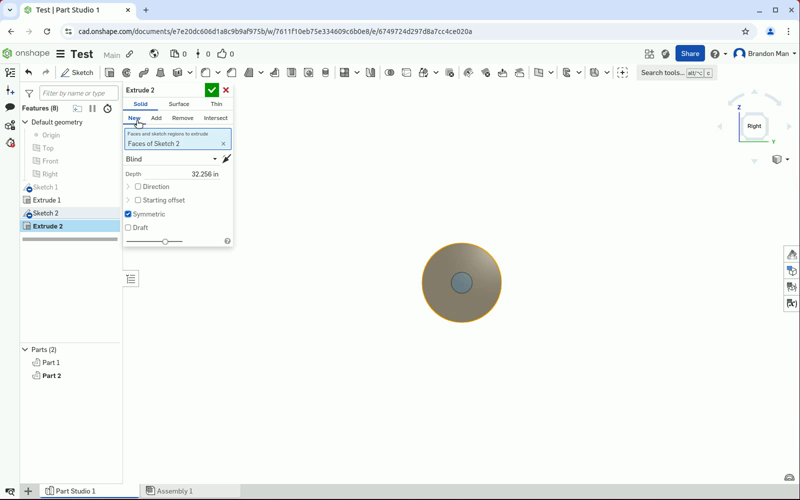
key(enter)
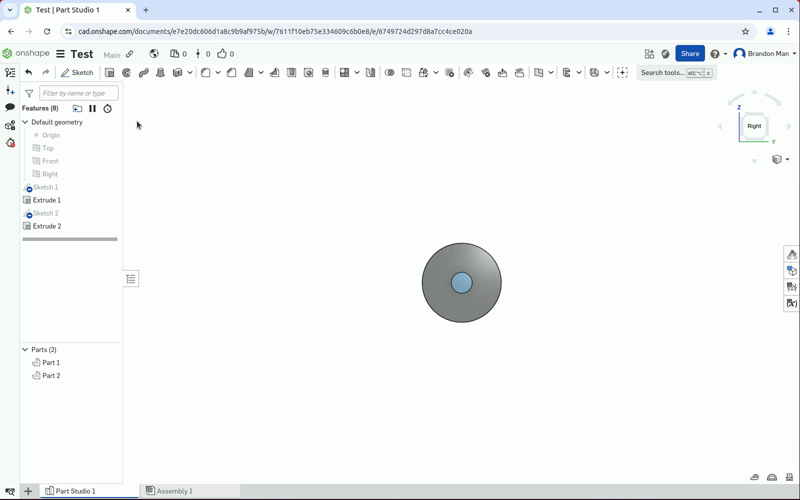
key(shift+h)
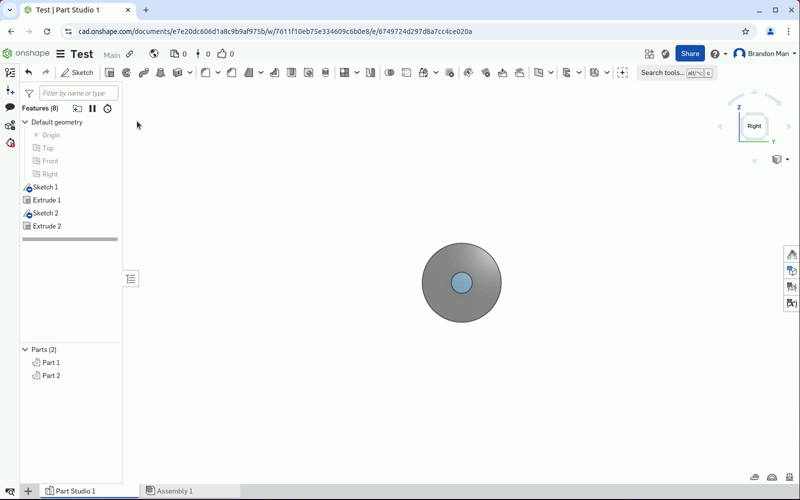
key(shift+h)
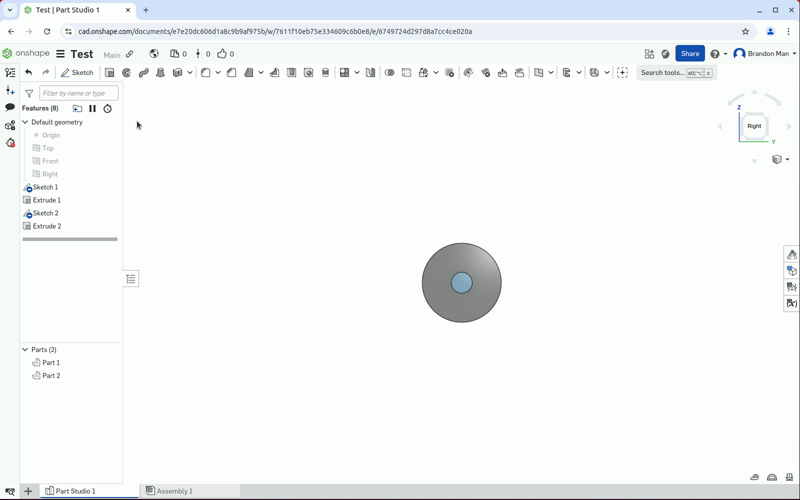
key(shift+7)
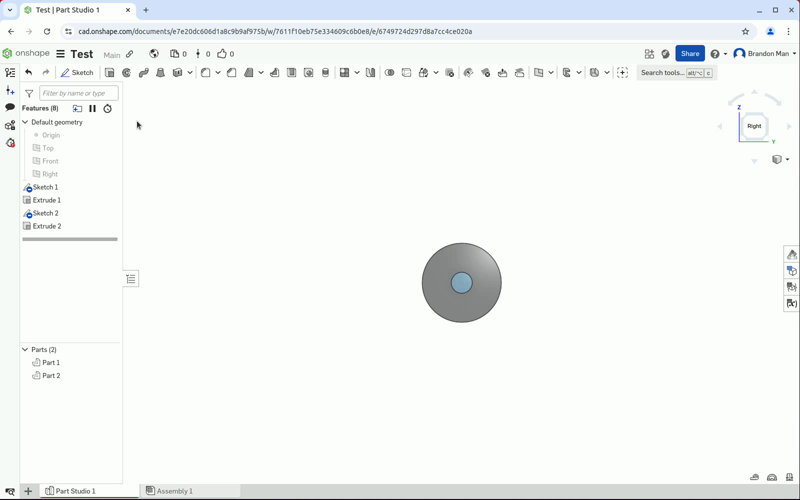
key(right, 2)
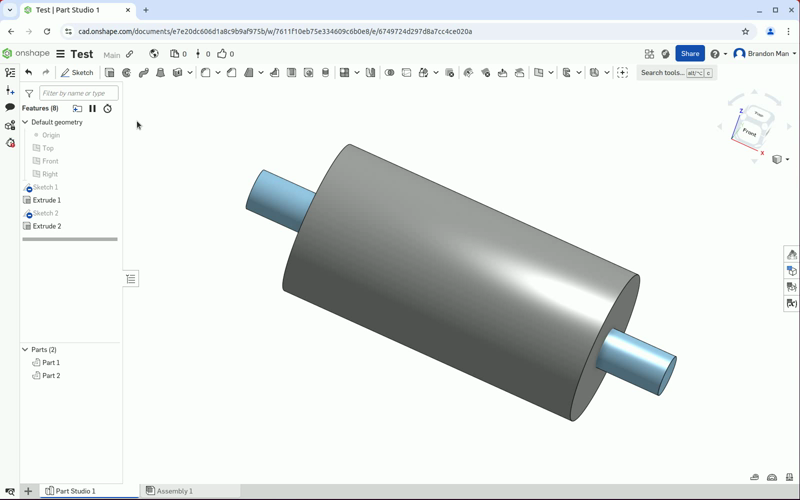
key(down, 2)
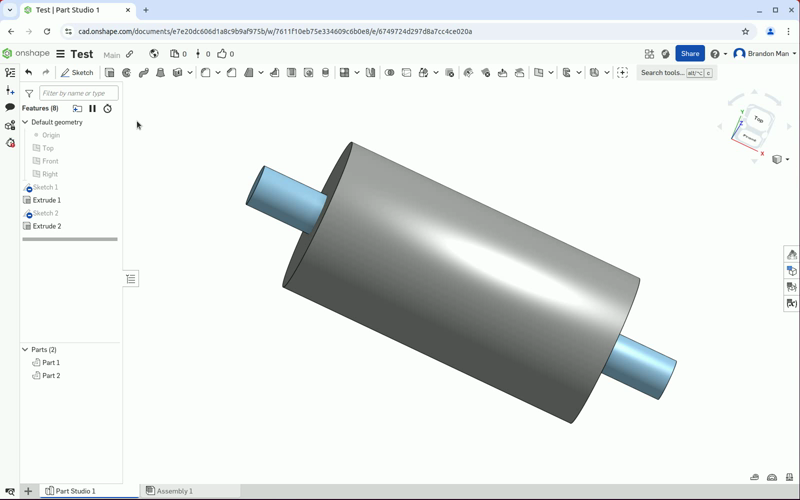
key(up, 2)
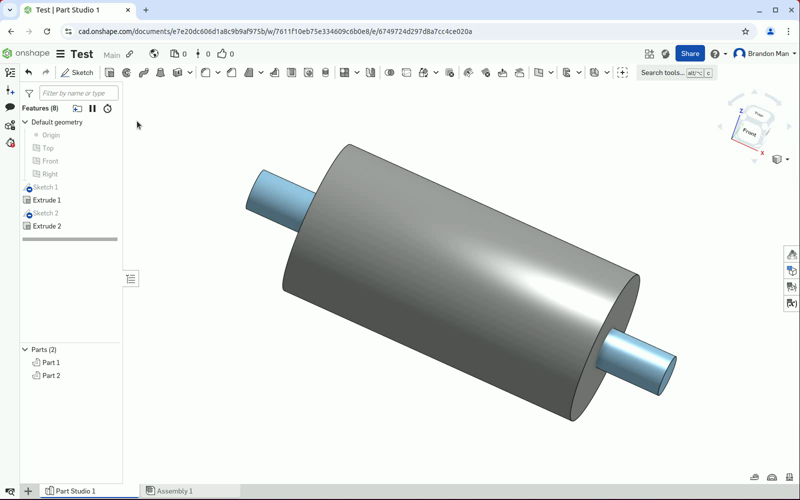
key(left, 2)
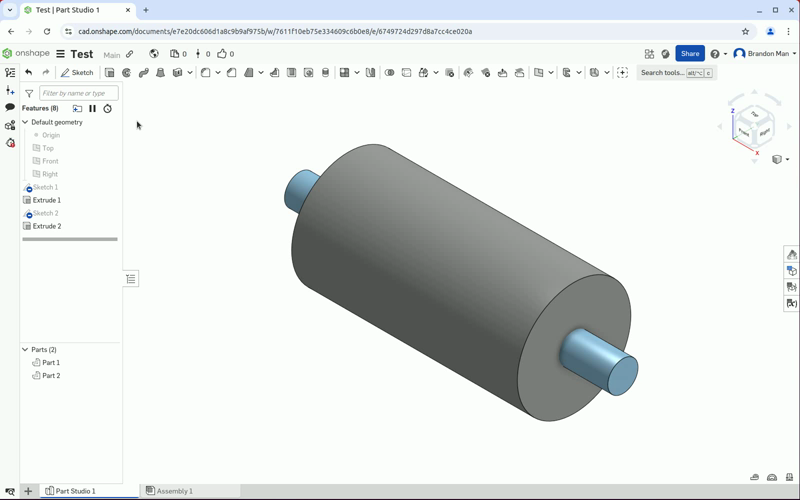
mouse_move(73, 189)
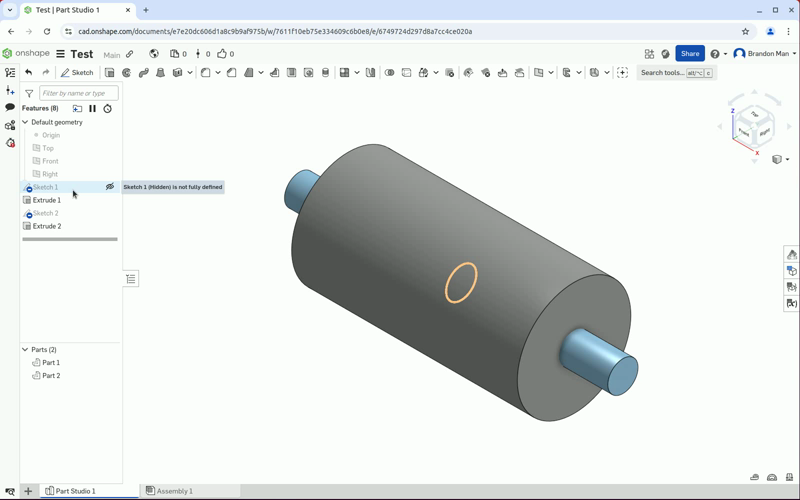
click(73, 189)